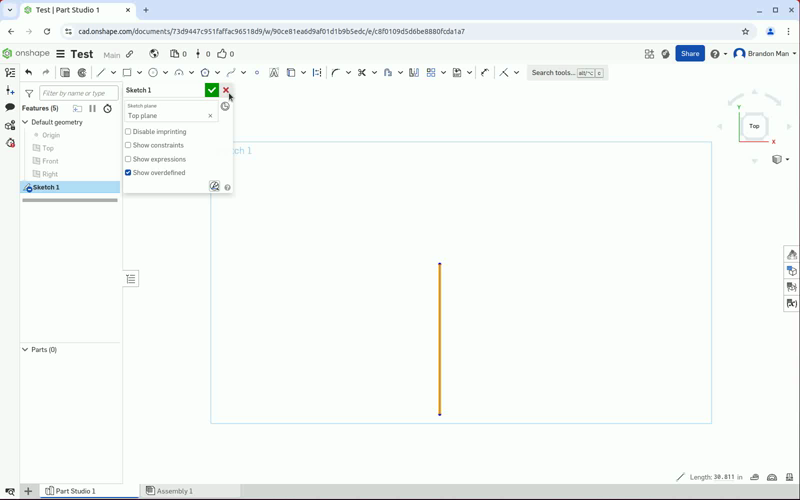
key(shift+h)
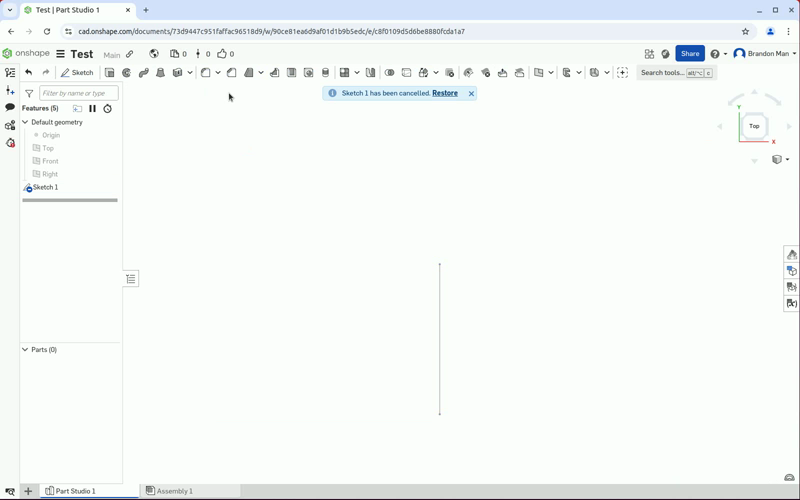
key(shift+s)
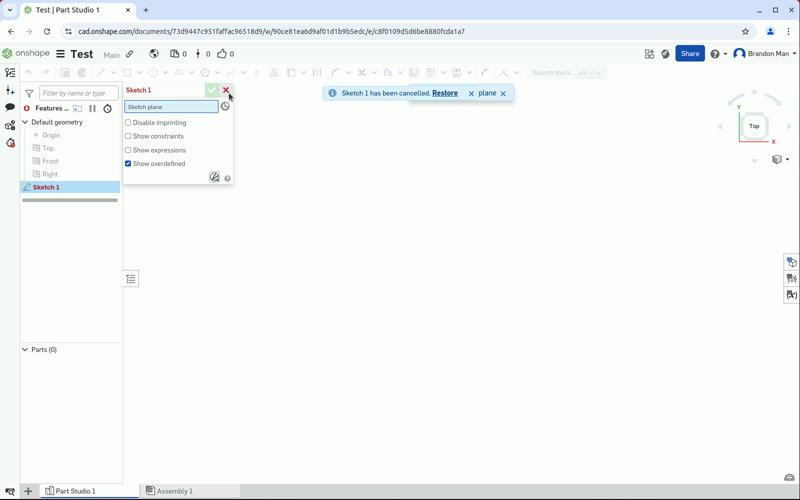
mouse_move(73, 150)
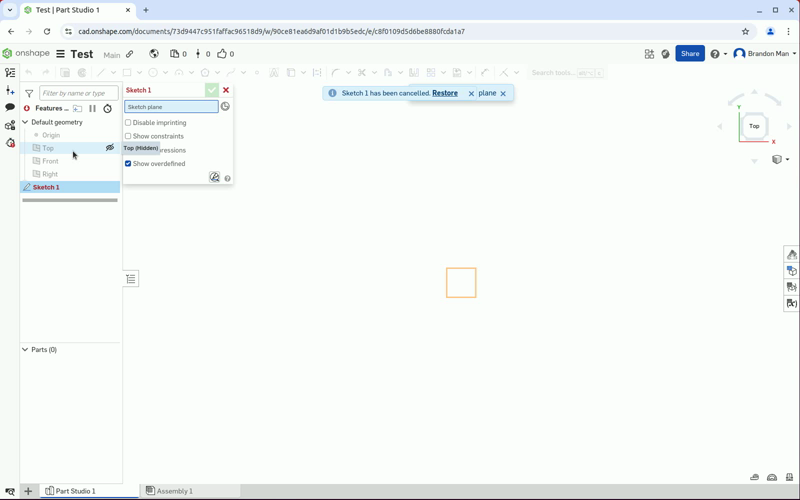
click(73, 150)
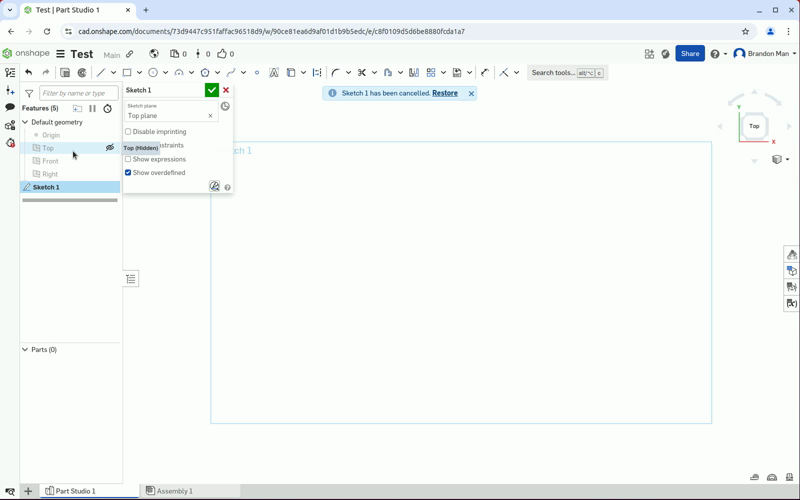
mouse_move(73, 352)
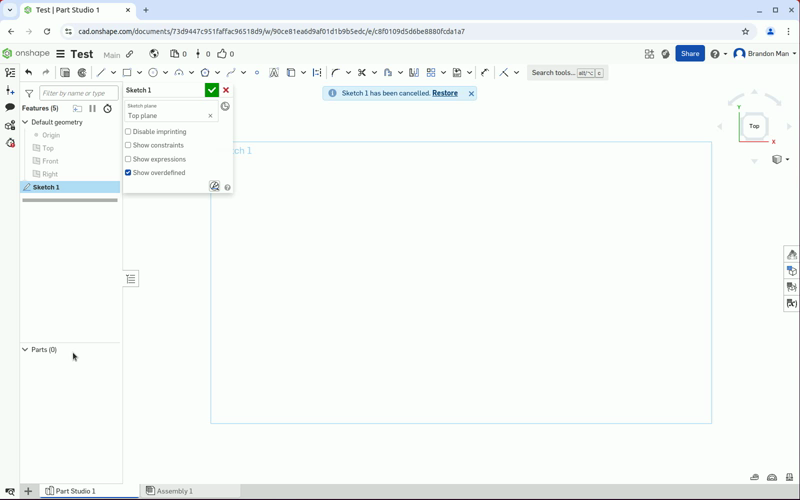
key(y)
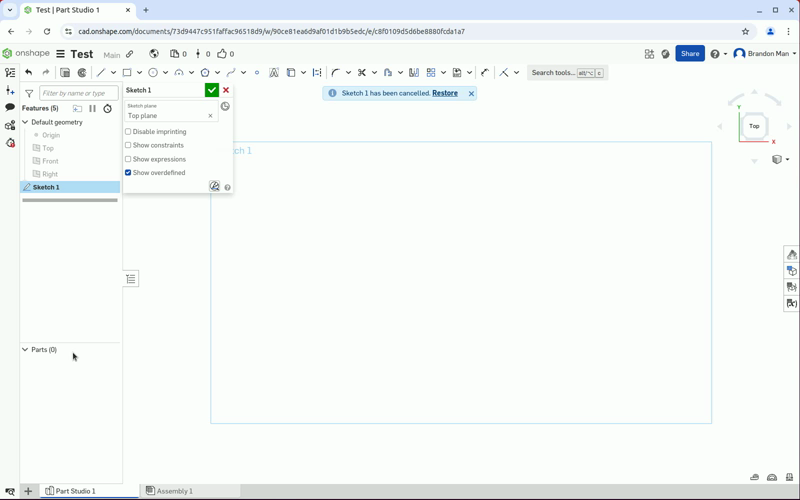
key(l)
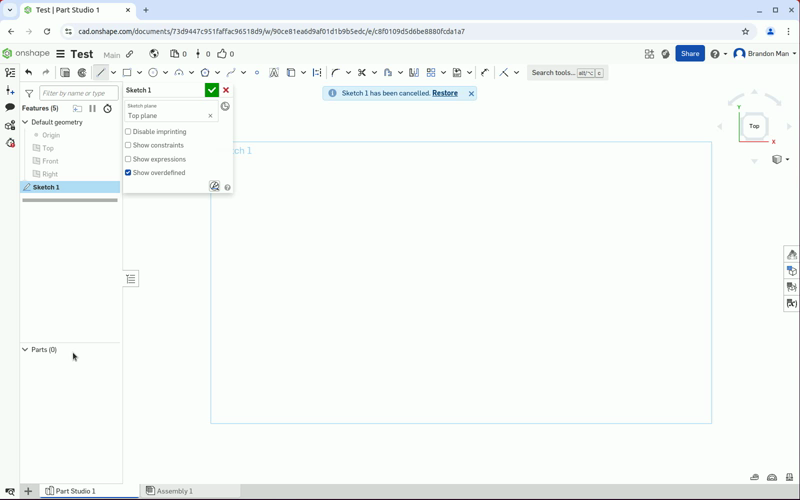
key_down(shift)
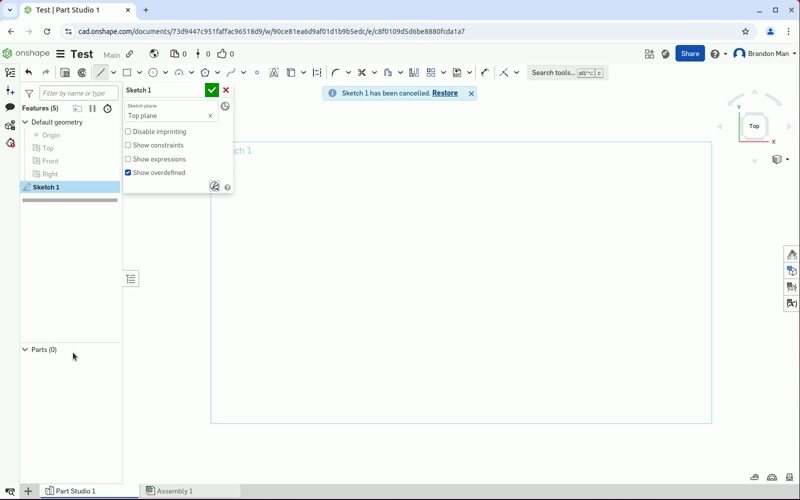
mouse_move(403, 314)
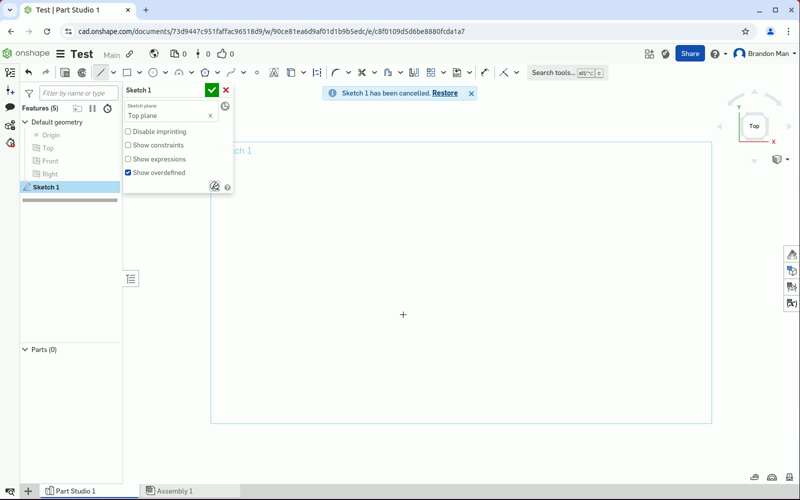
click(403, 314)
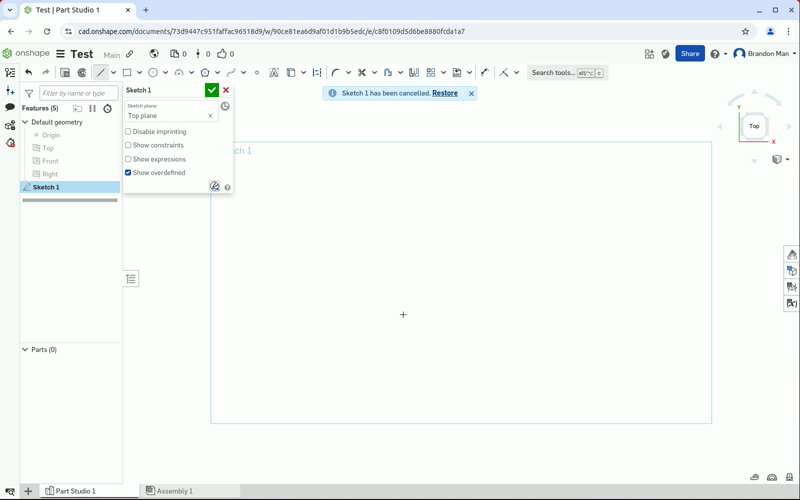
key_up(shift)
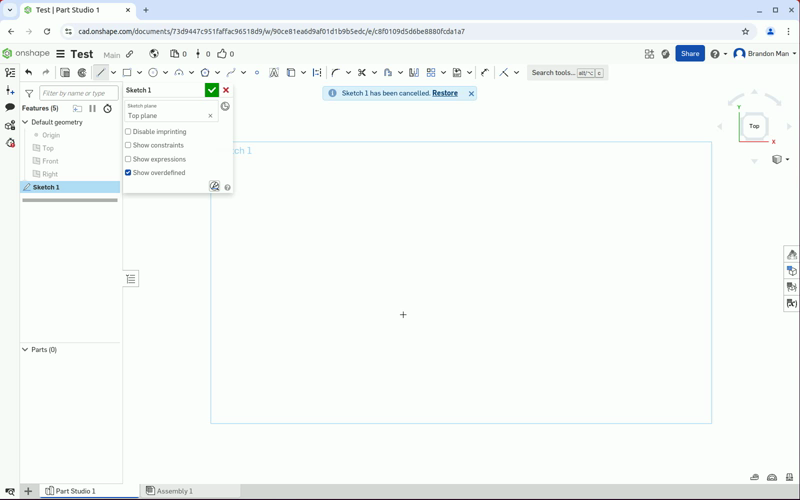
key_down(shift)
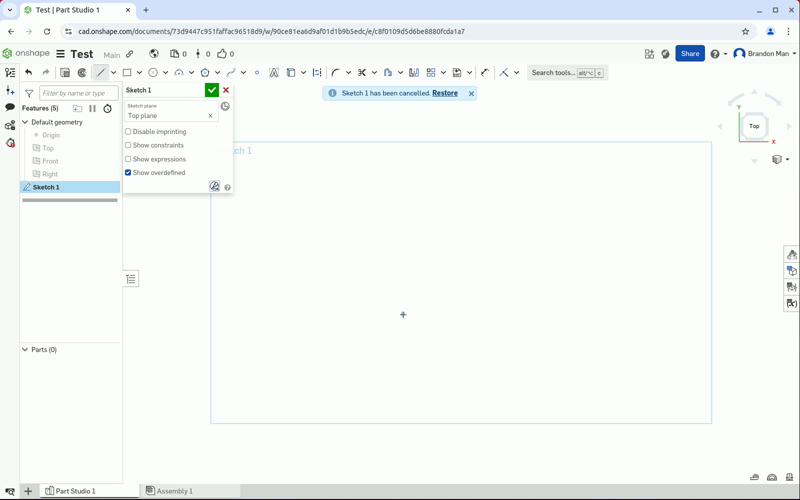
mouse_move(572, 314)
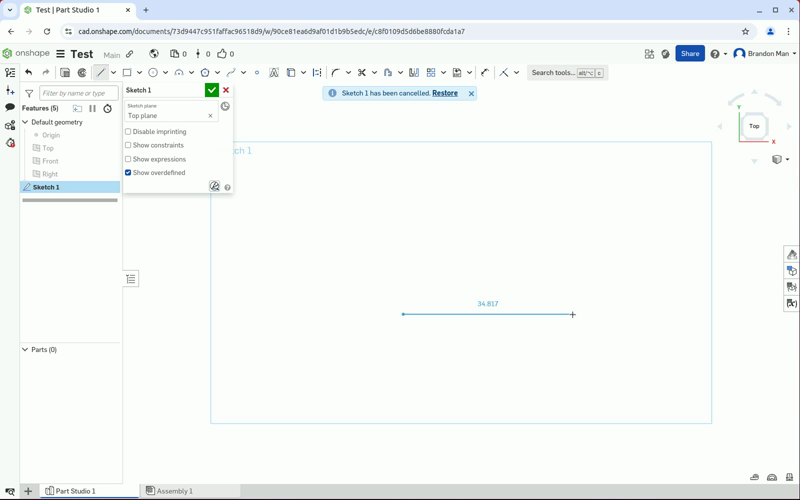
click(572, 314)
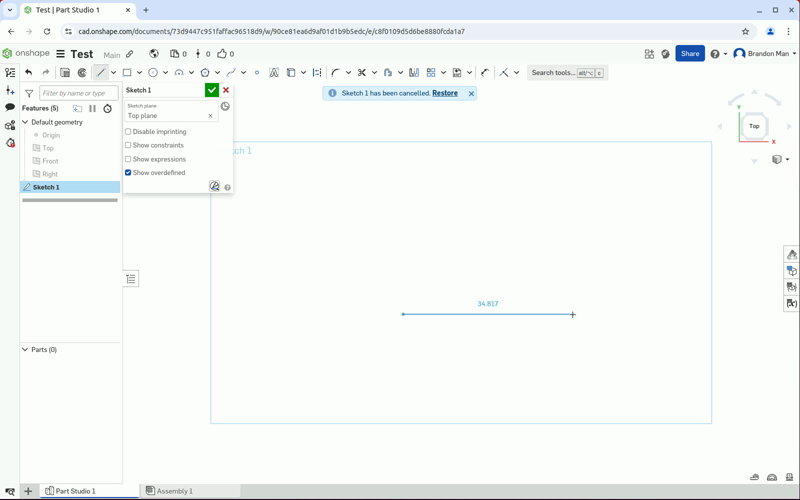
key_up(shift)
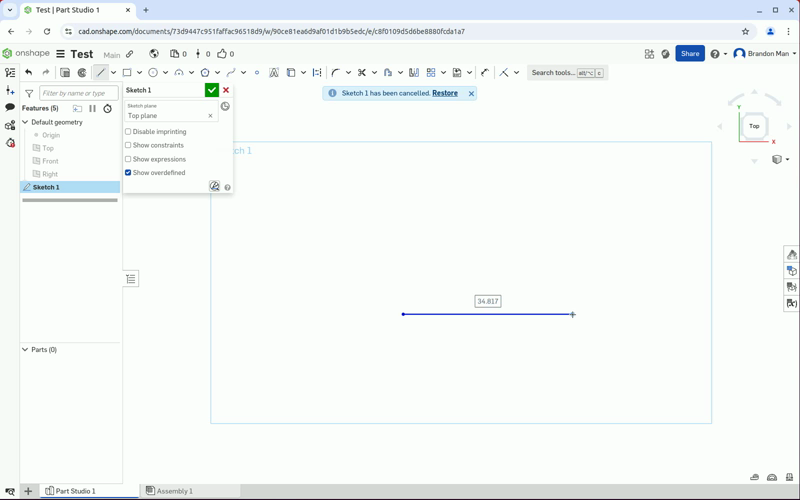
key_down(shift)
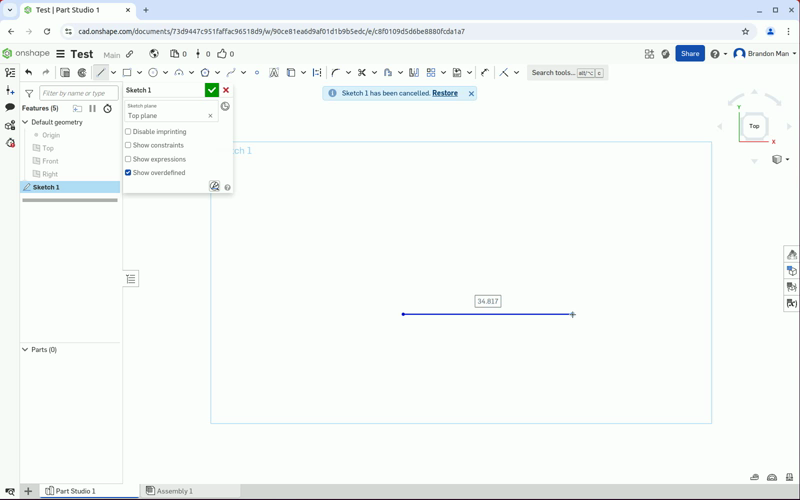
mouse_move(572, 252)
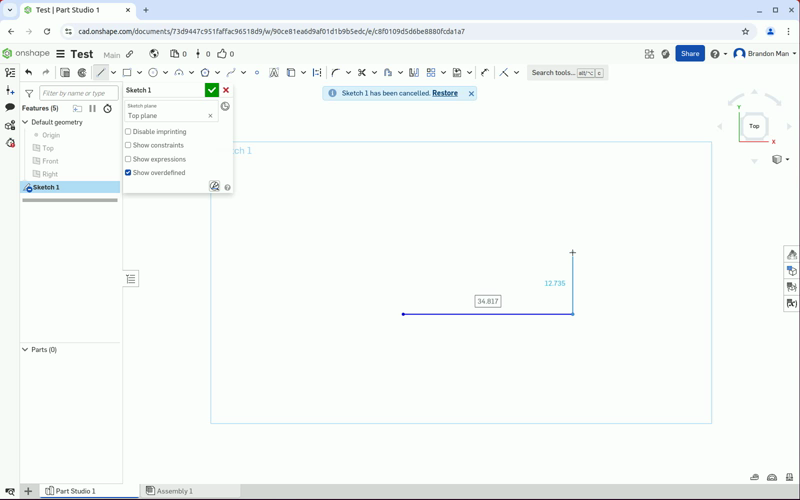
click(572, 252)
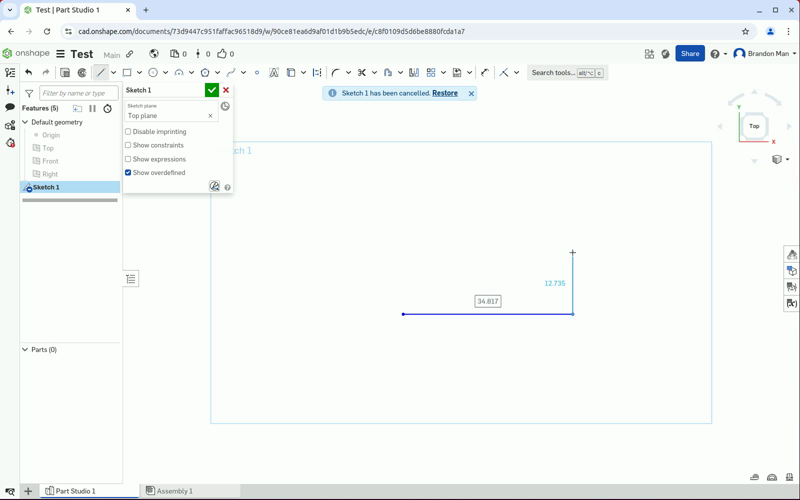
key_up(shift)
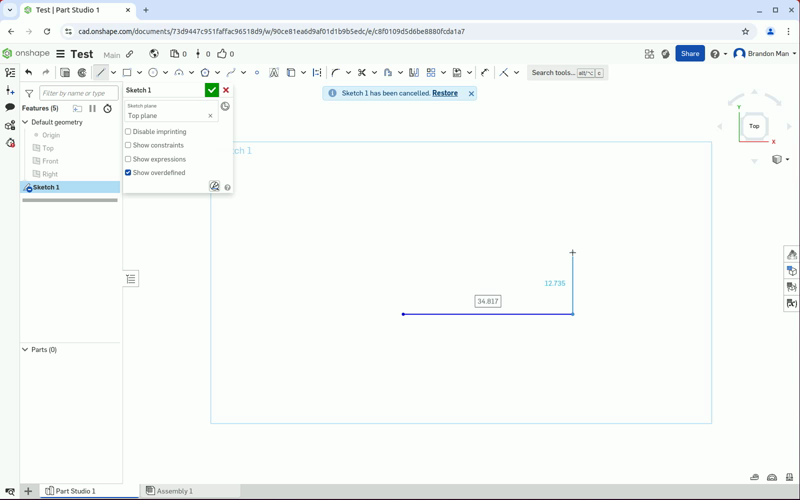
key_down(shift)
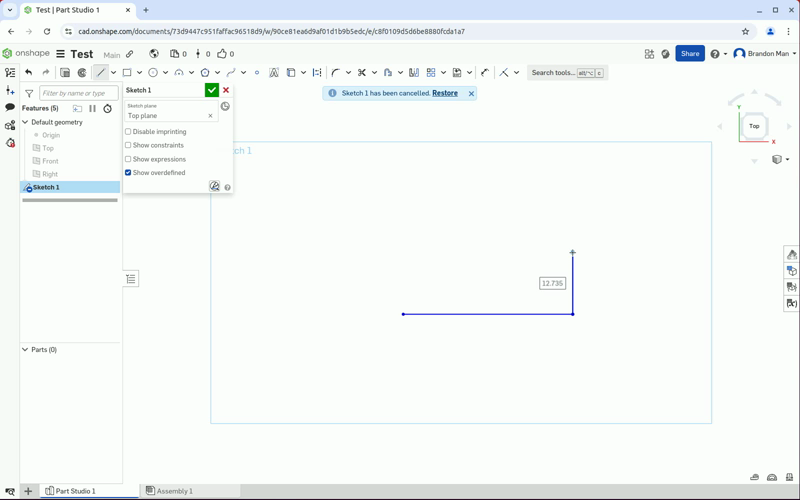
mouse_move(403, 252)
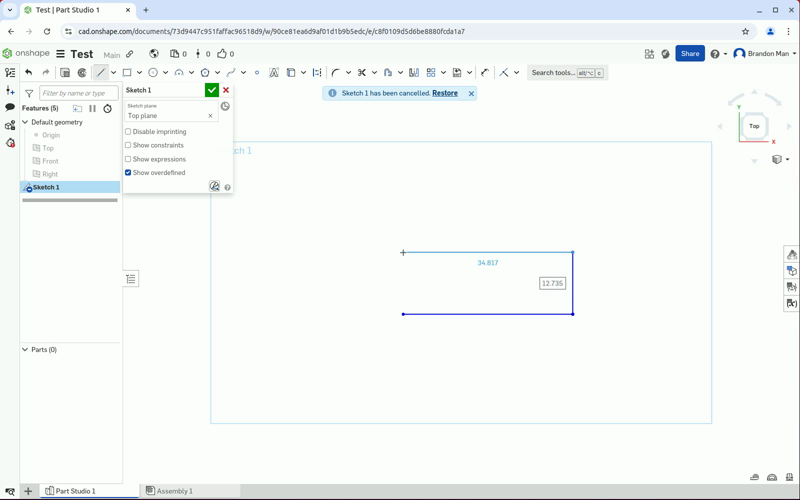
click(403, 252)
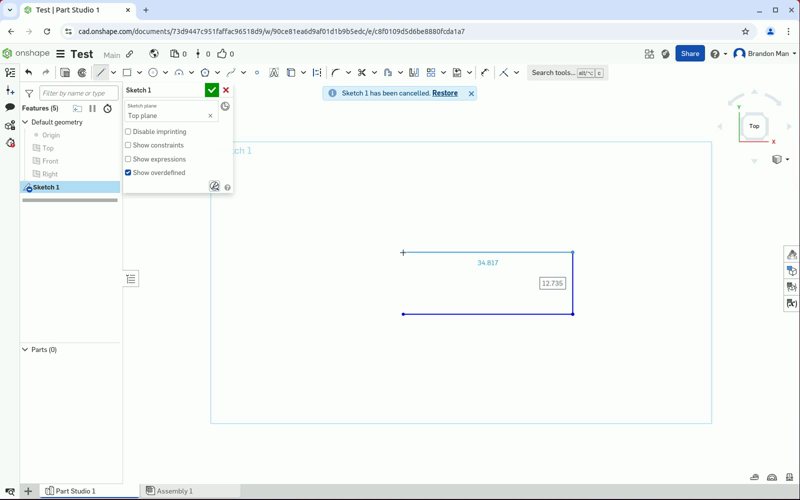
key_up(shift)
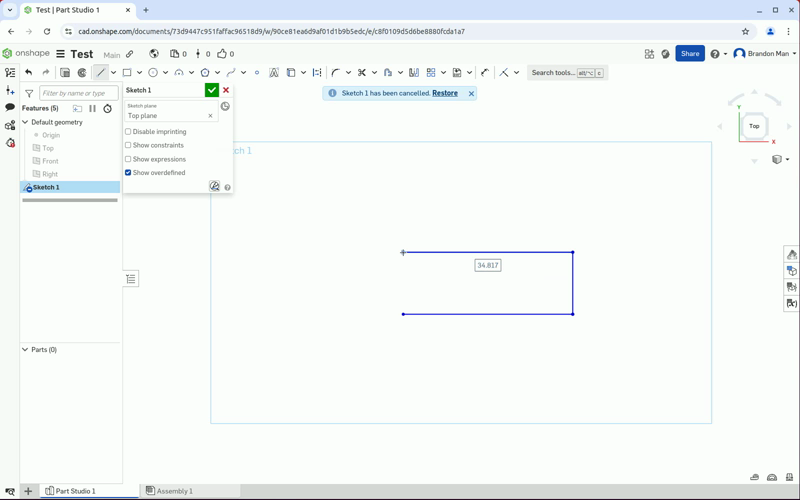
key_down(shift)
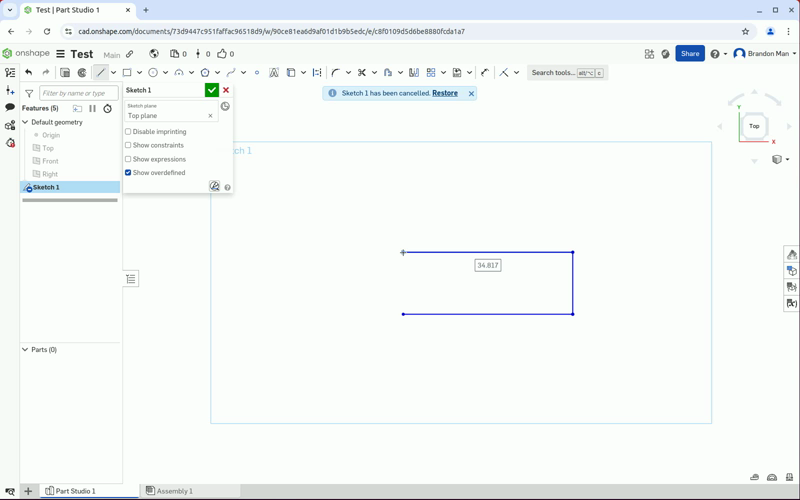
mouse_move(403, 314)
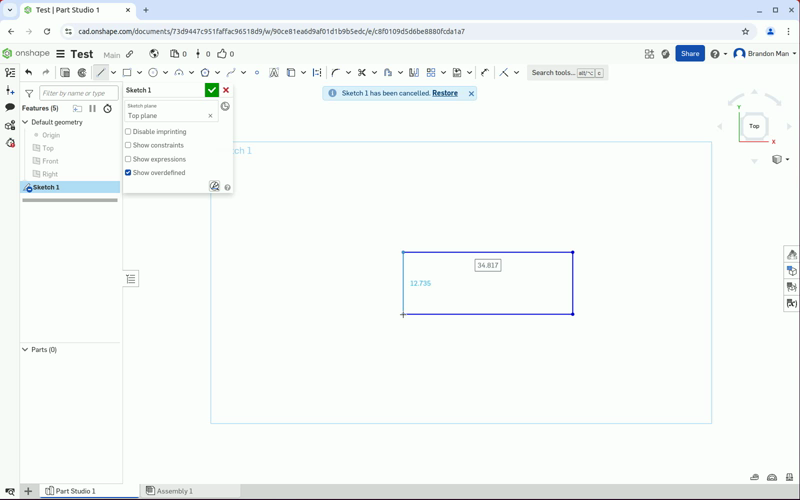
key_up(shift)
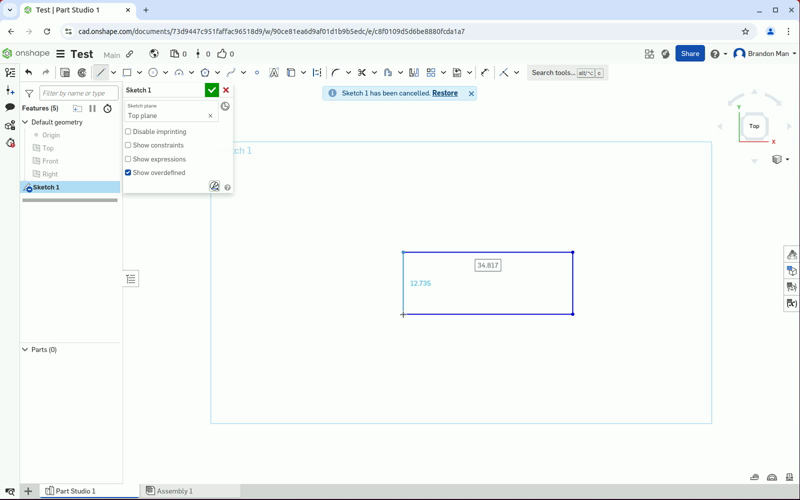
click(403, 314)
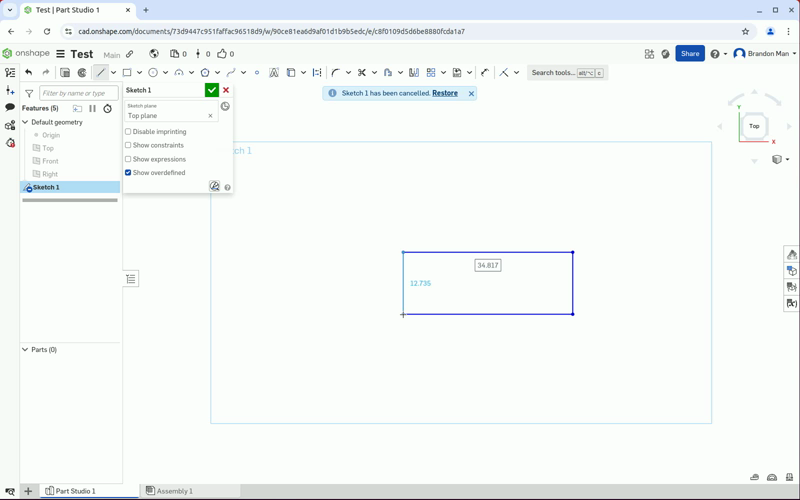
key(esc)
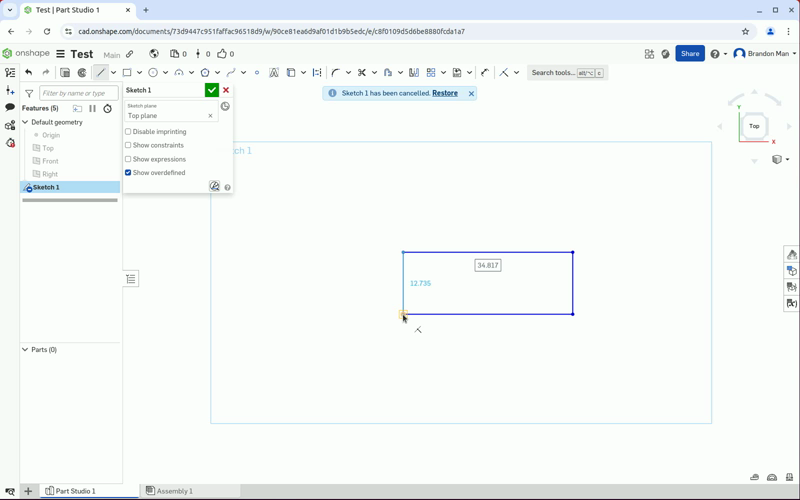
mouse_move(555, 299)
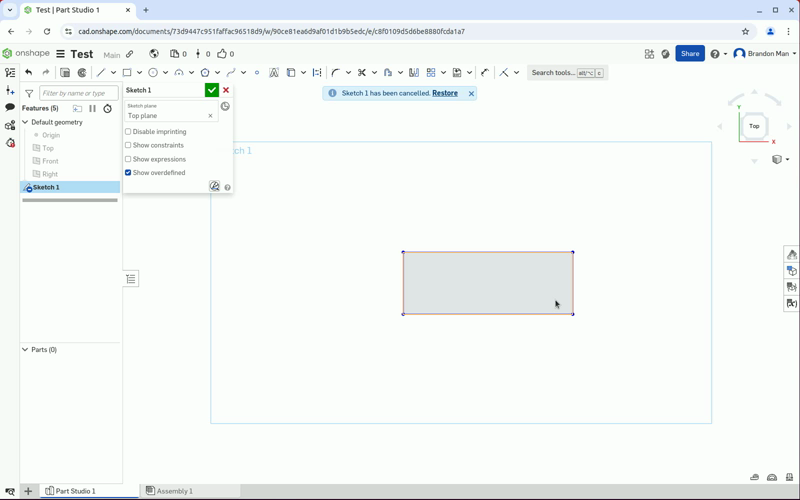
click(555, 299)
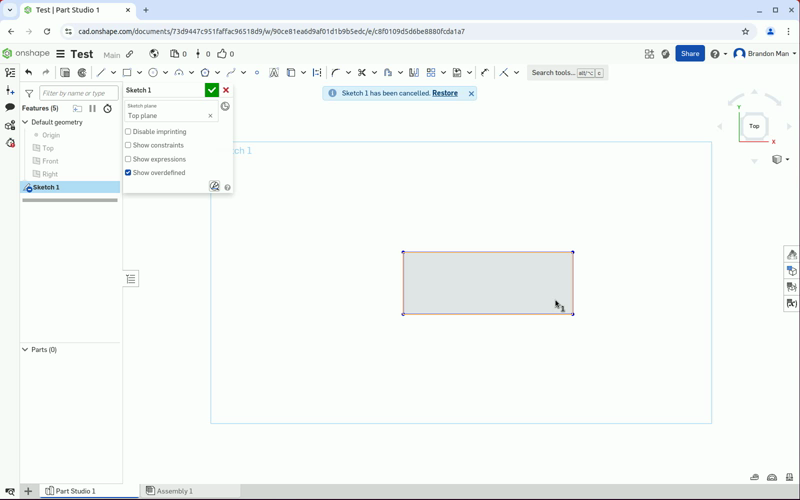
mouse_move(73, 352)
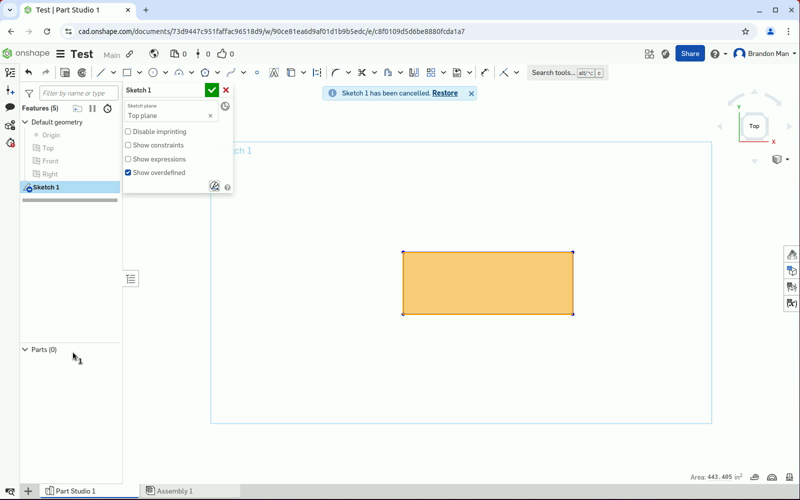
key(shift+y)
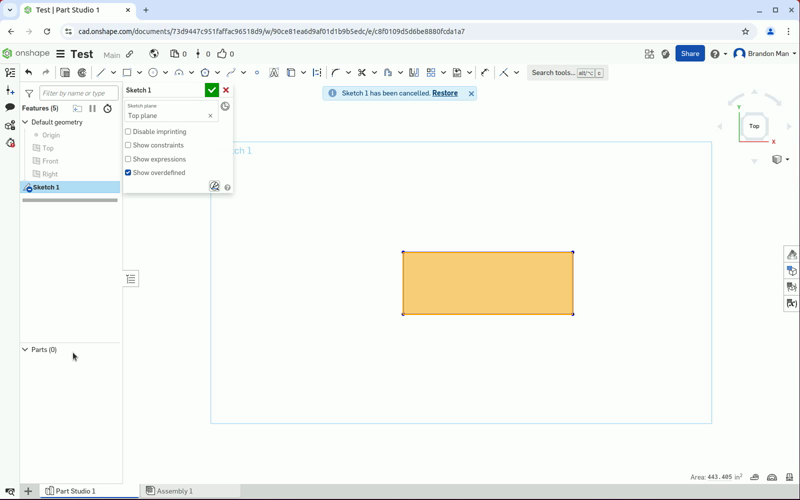
key(shift+e)
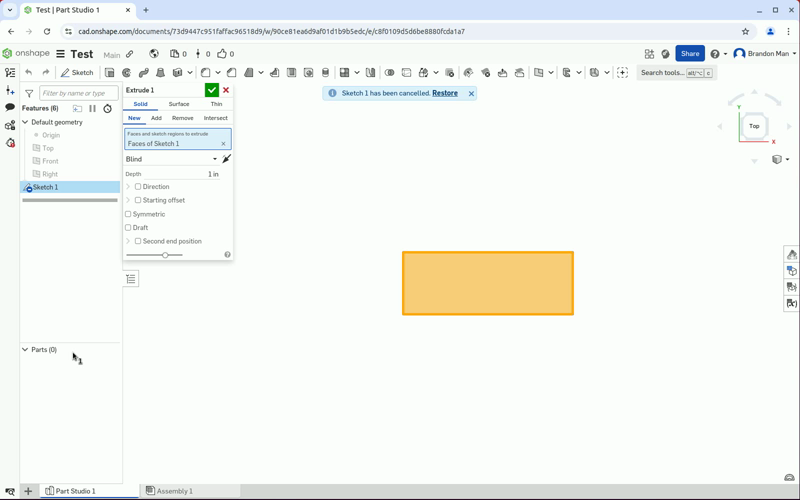
mouse_move(143, 106)
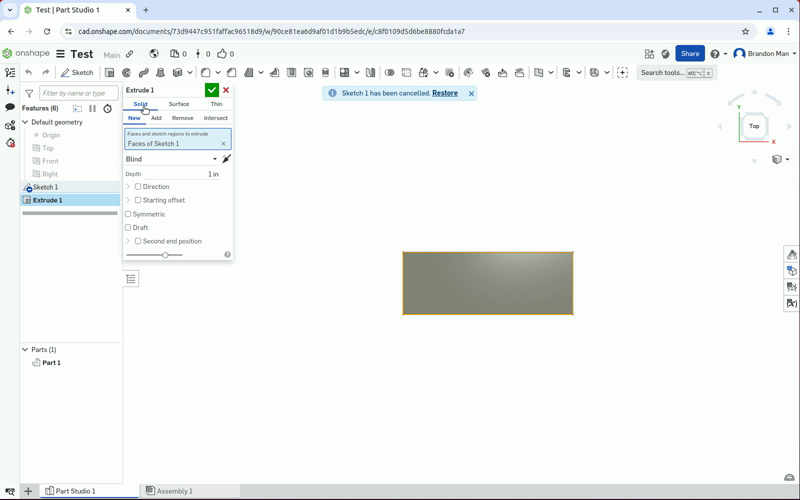
click(143, 106)
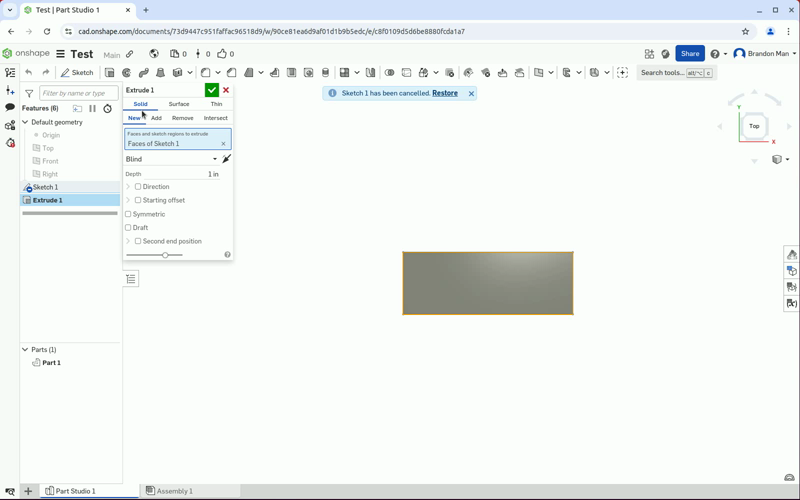
mouse_move(137, 120)
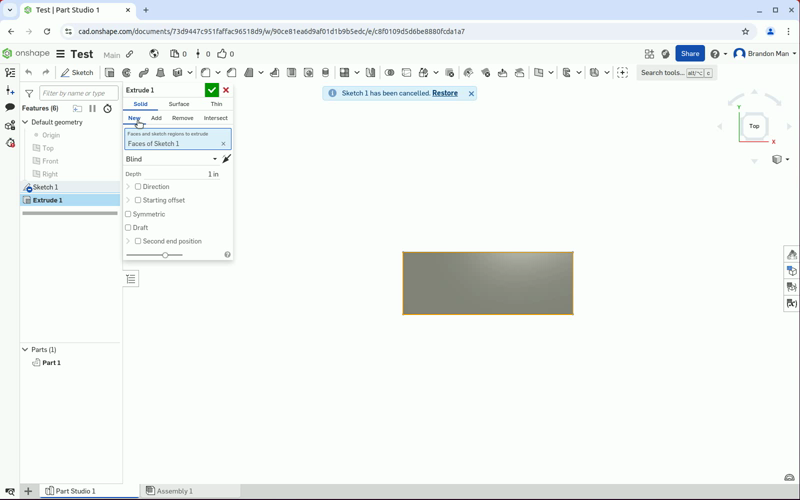
click(137, 120)
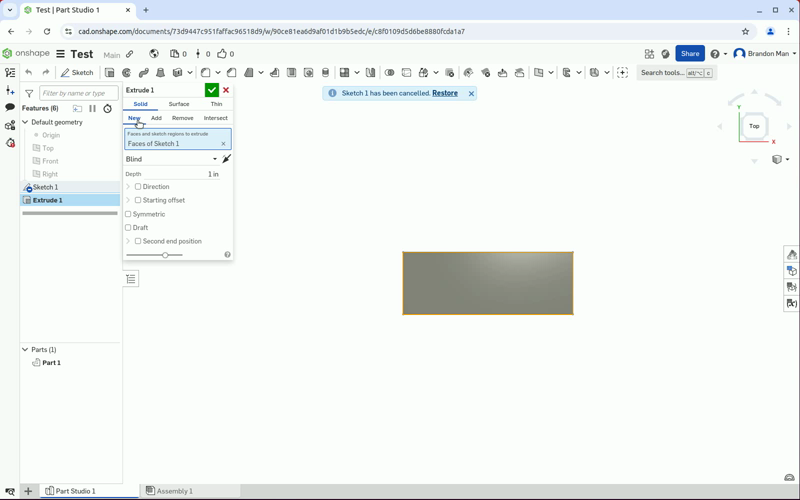
key(tab, 4)
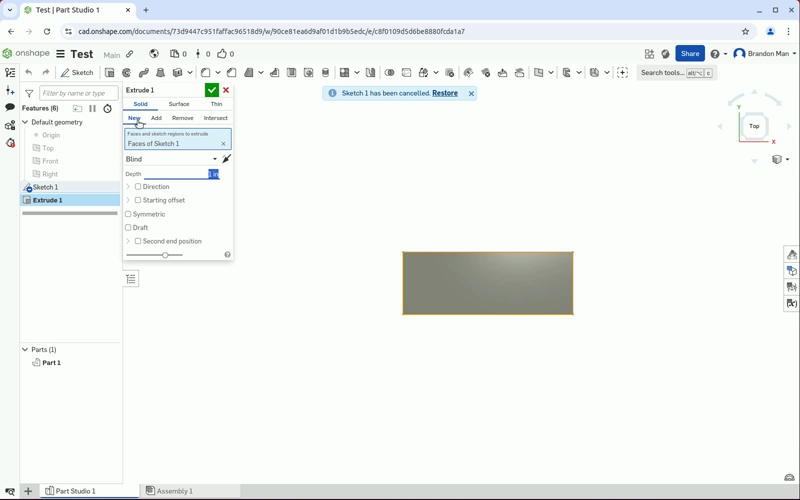
text(2.648)
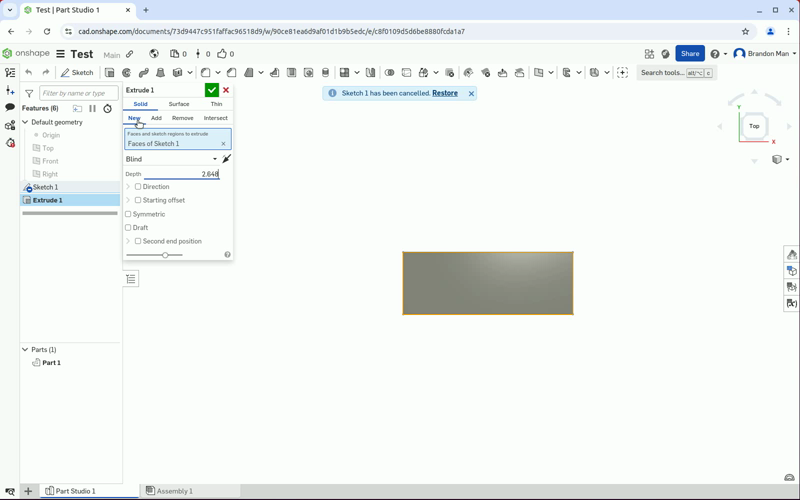
key(enter)
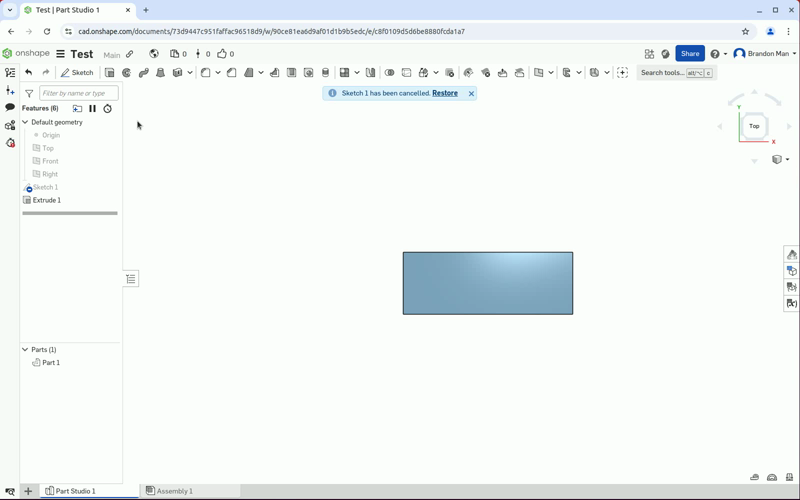
key(shift+h)
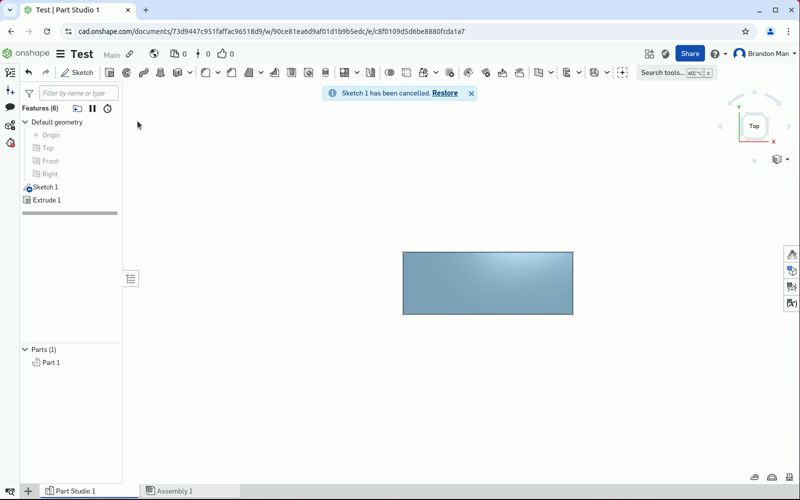
key(shift+h)
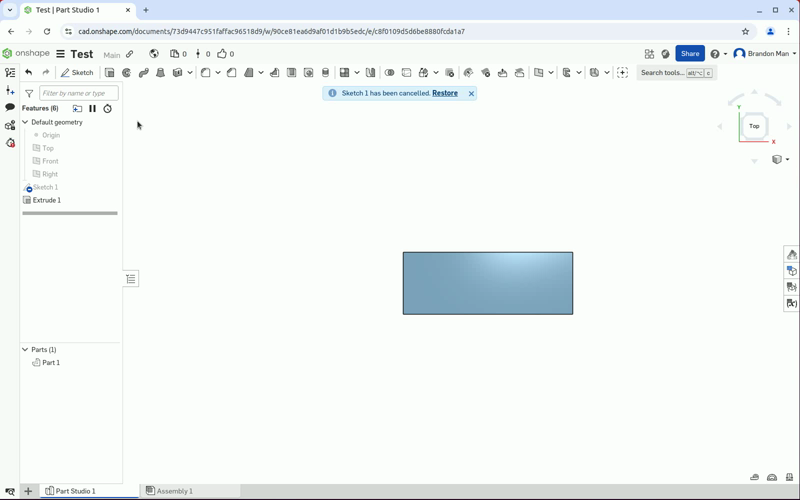
mouse_move(73, 189)
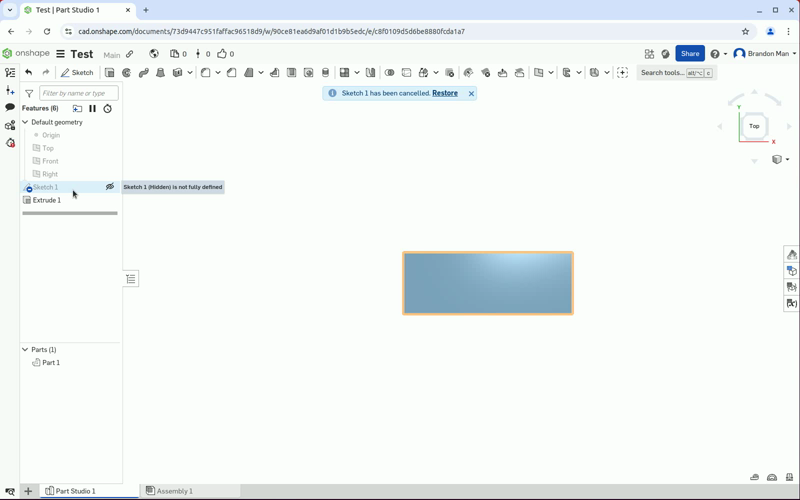
click(73, 189)
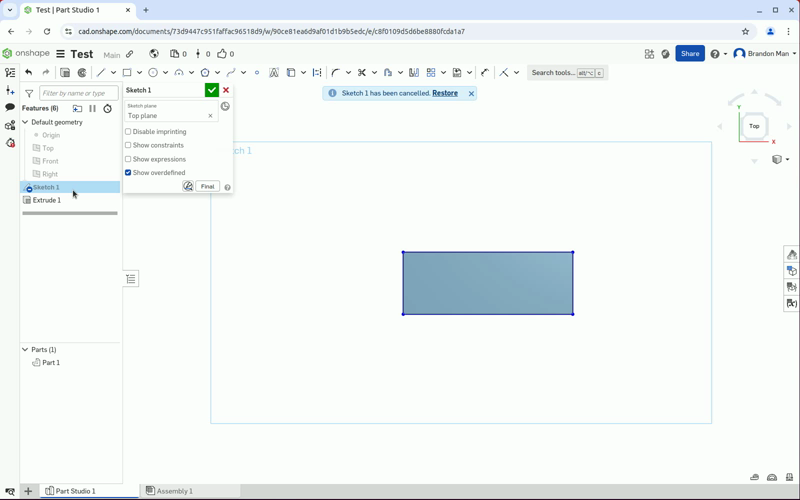
mouse_move(229, 92)
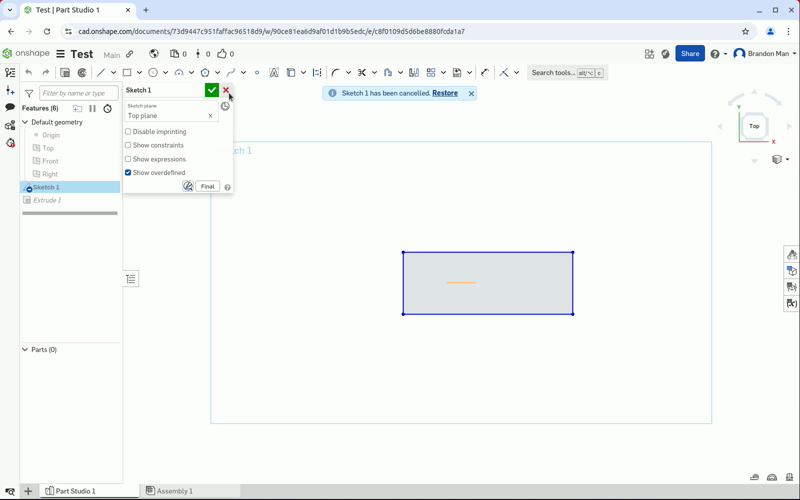
click(229, 92)
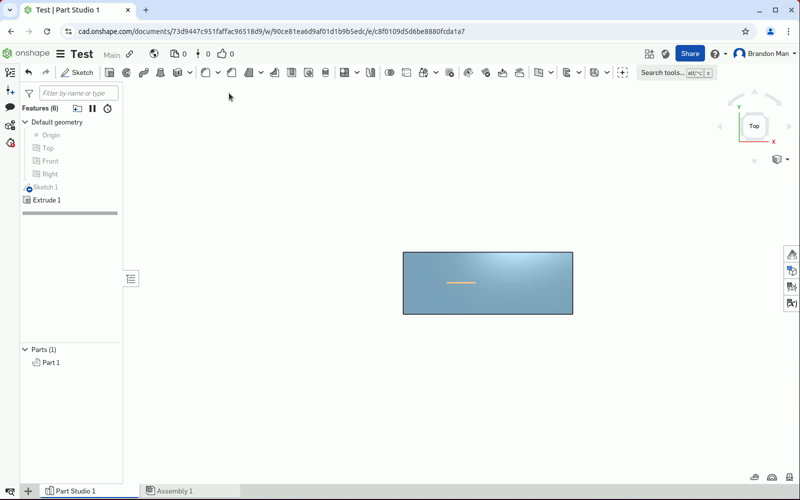
mouse_move(541, 75)
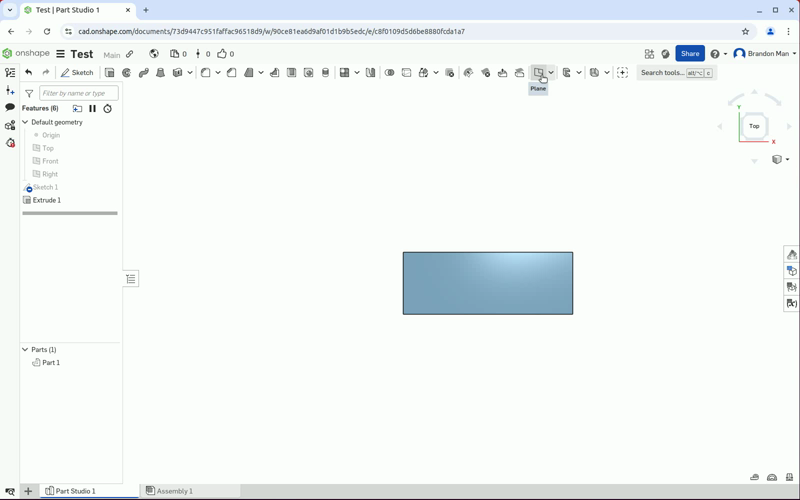
click(541, 75)
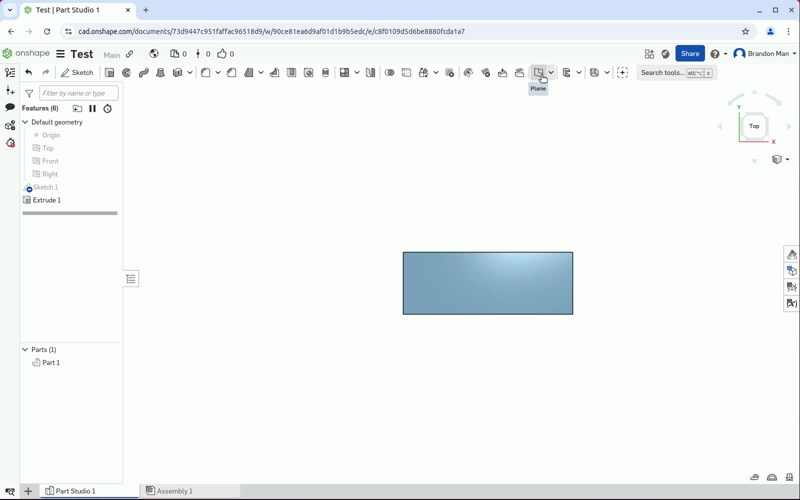
mouse_move(73, 150)
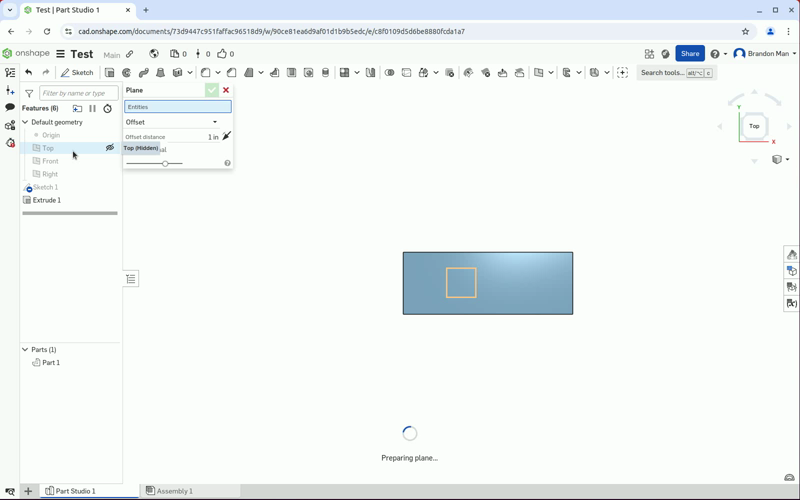
click(73, 150)
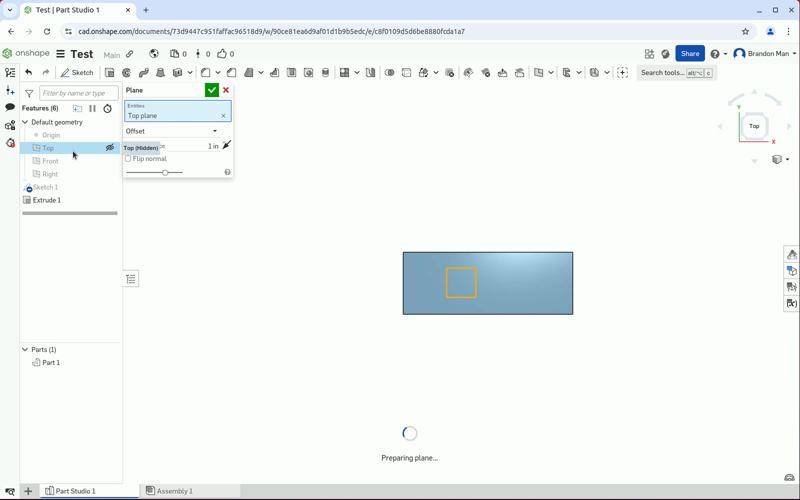
key(tab, 2)
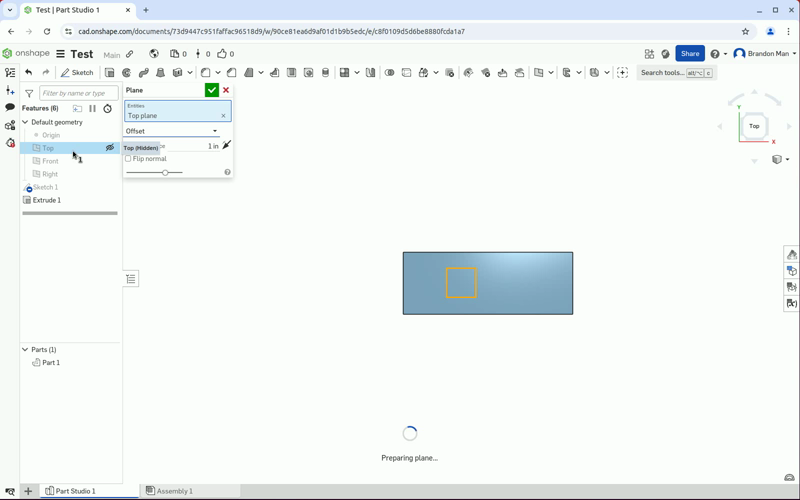
text(2.65)
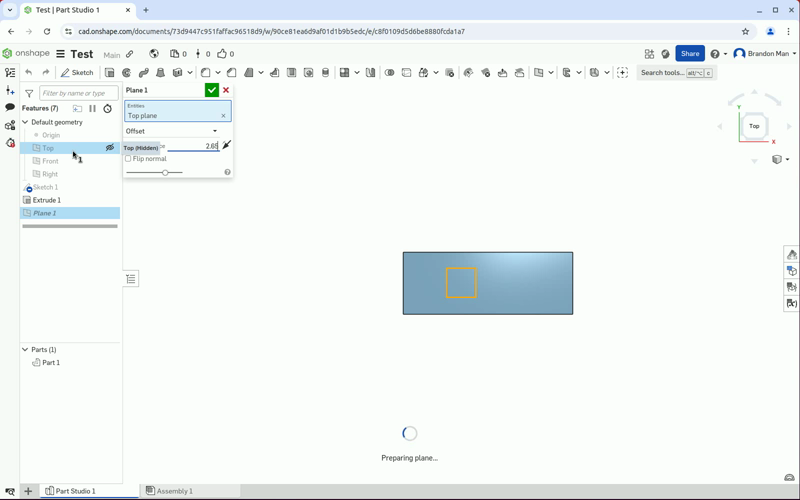
key(enter, 2)
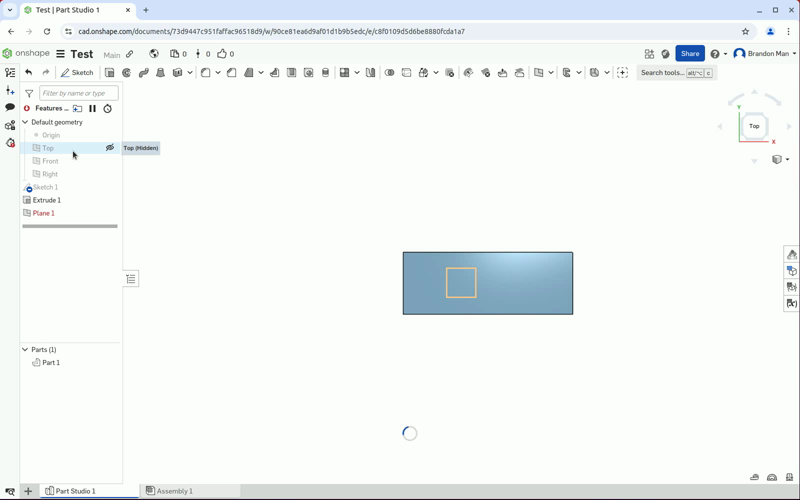
key(shift+s)
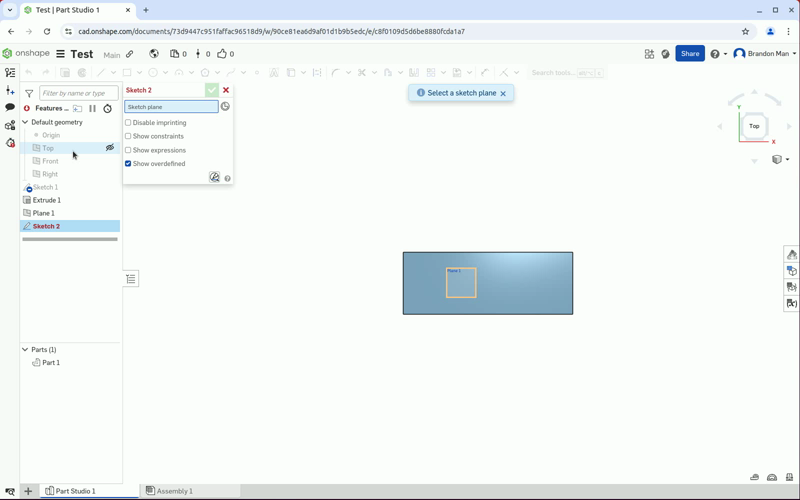
mouse_move(73, 215)
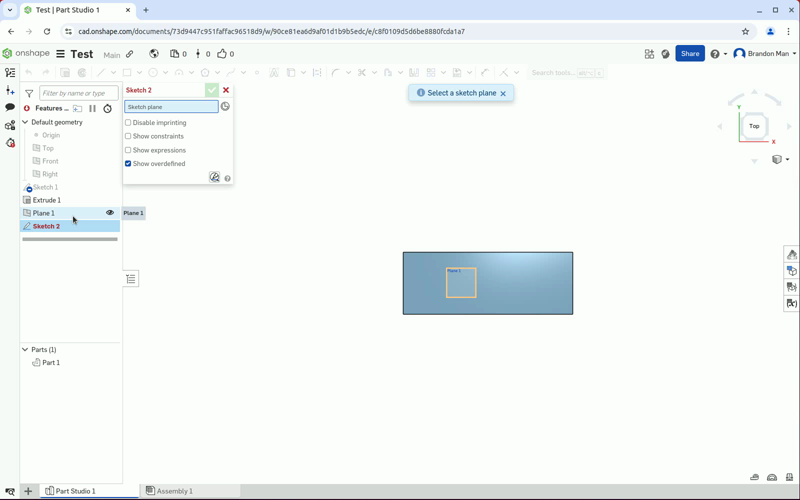
click(73, 215)
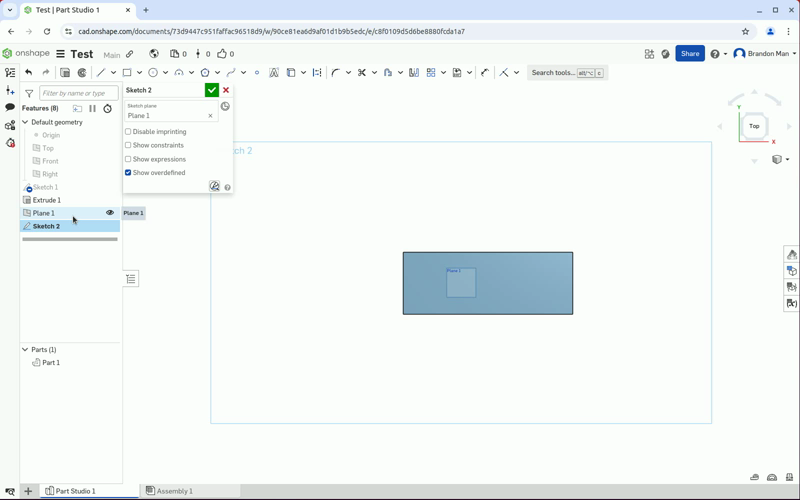
mouse_move(73, 352)
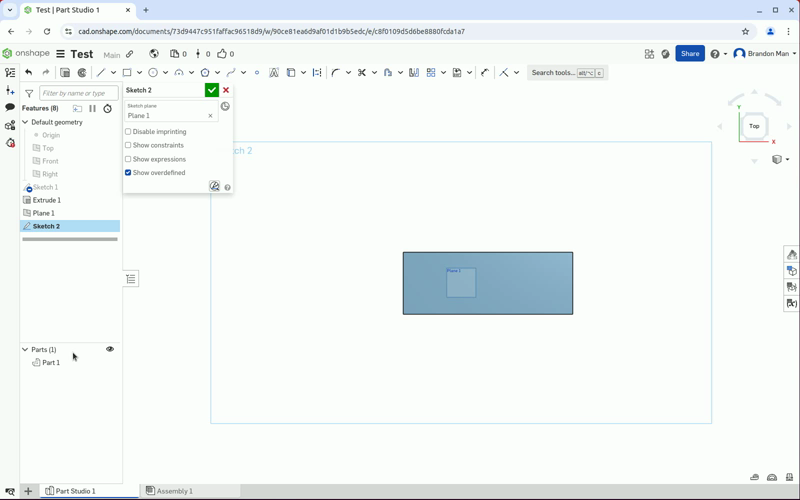
key(y)
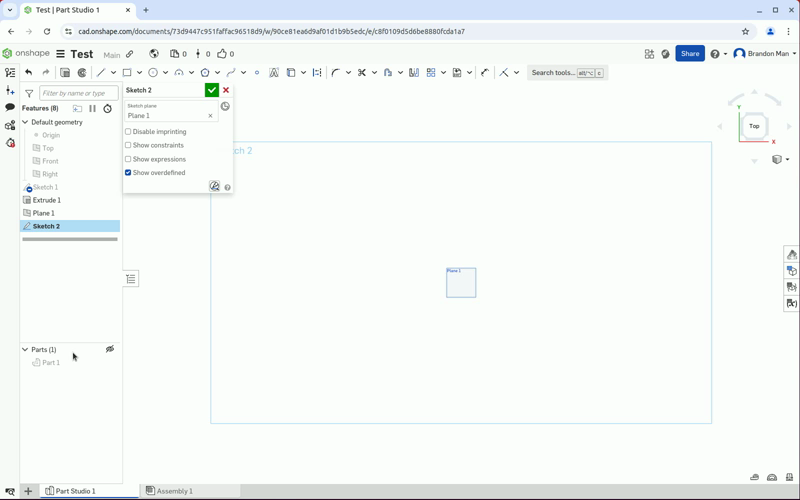
key(l)
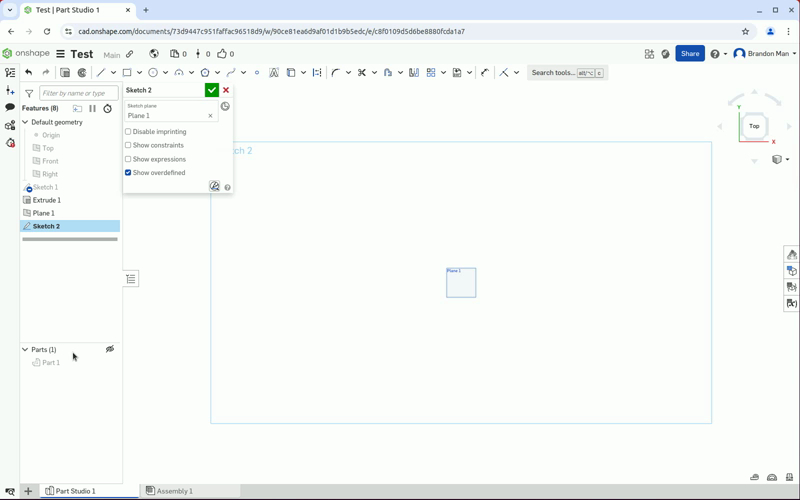
key_down(shift)
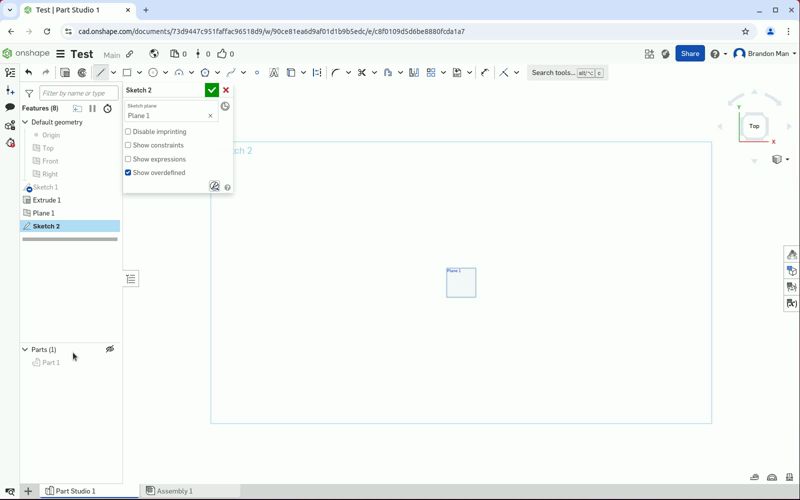
mouse_move(429, 314)
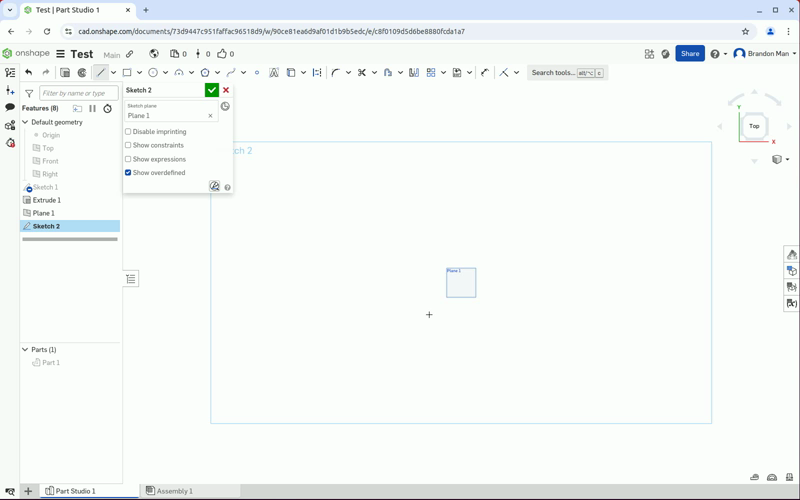
click(429, 314)
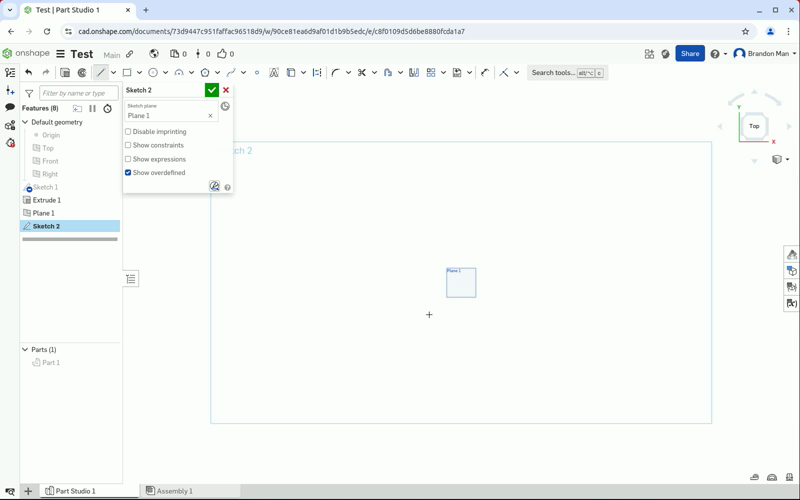
key_up(shift)
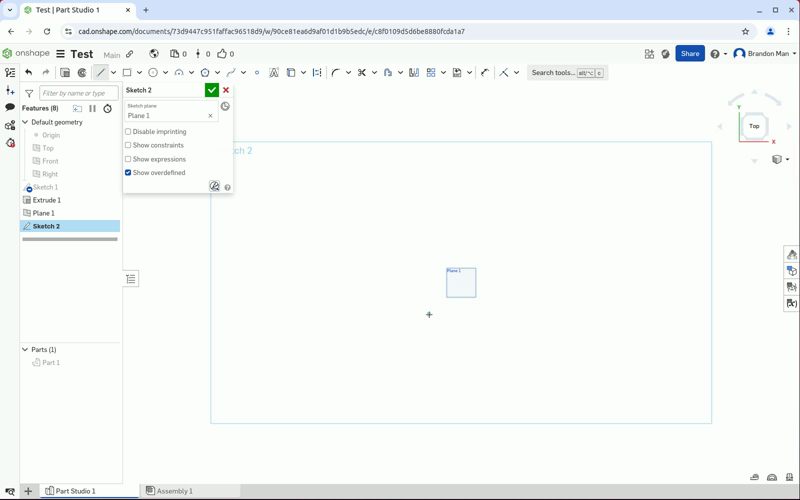
key_down(shift)
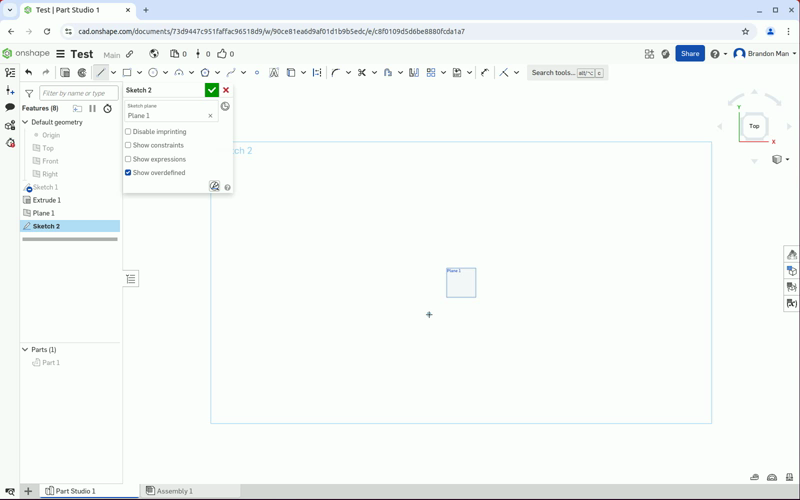
mouse_move(547, 314)
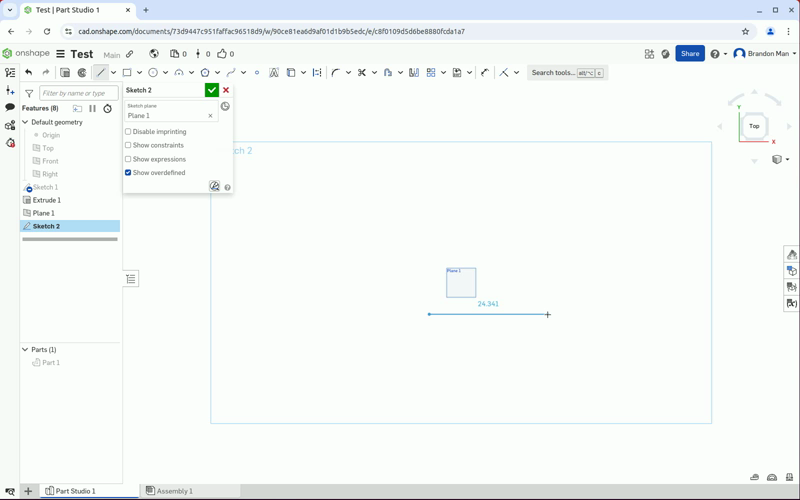
click(547, 314)
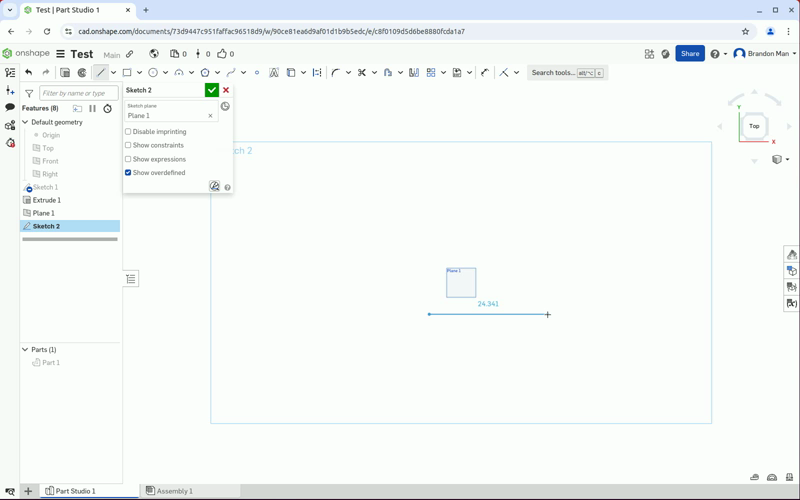
key_up(shift)
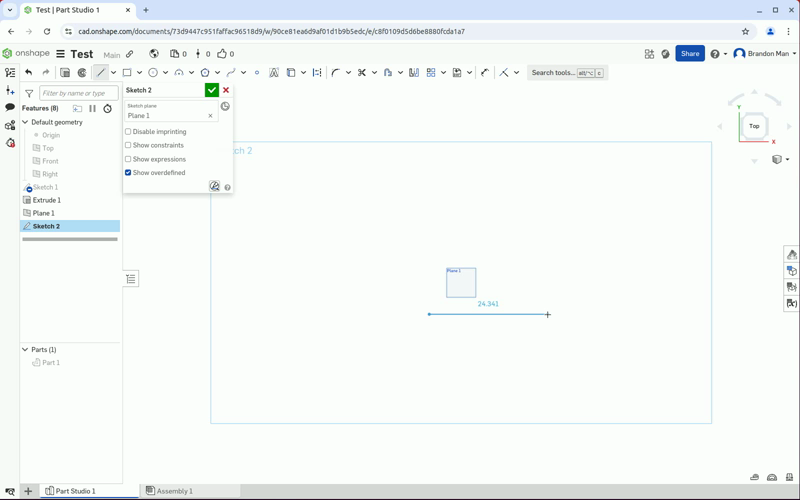
key_down(shift)
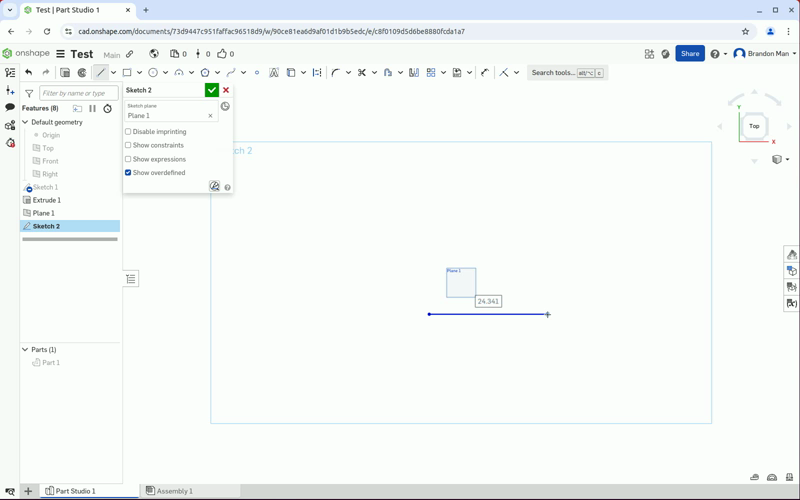
mouse_move(547, 252)
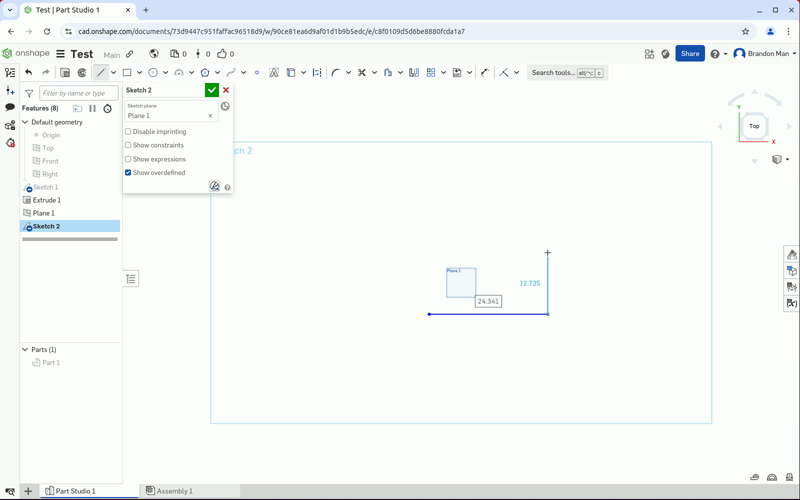
click(547, 252)
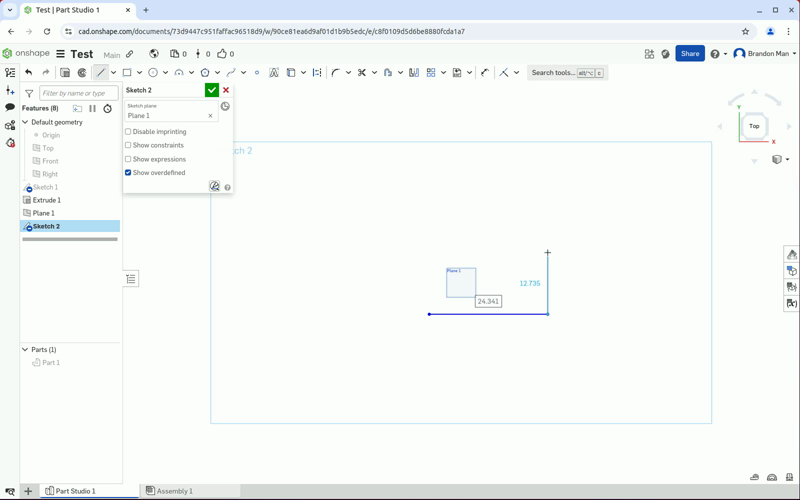
key_up(shift)
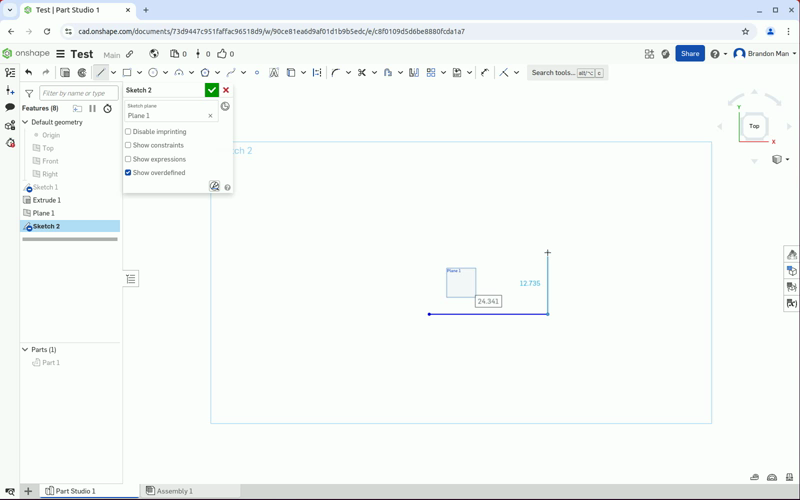
key_down(shift)
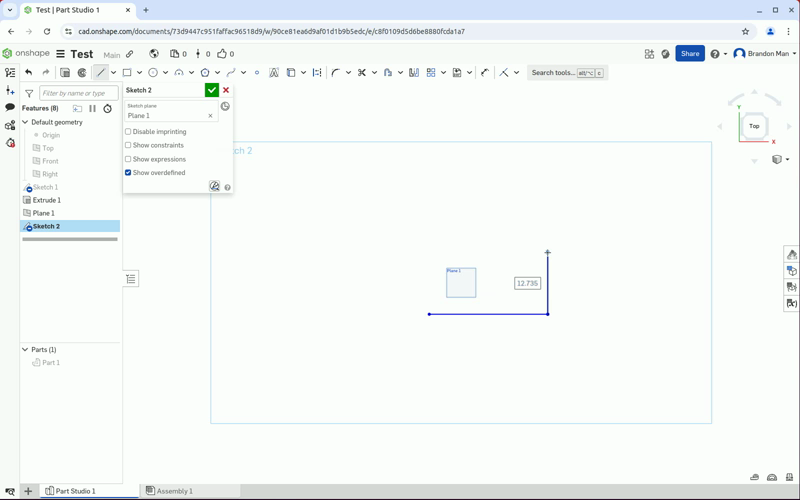
mouse_move(429, 252)
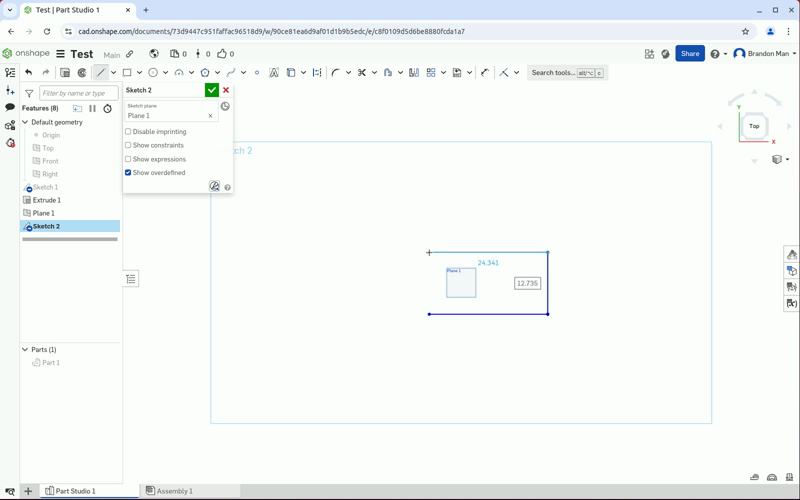
click(429, 252)
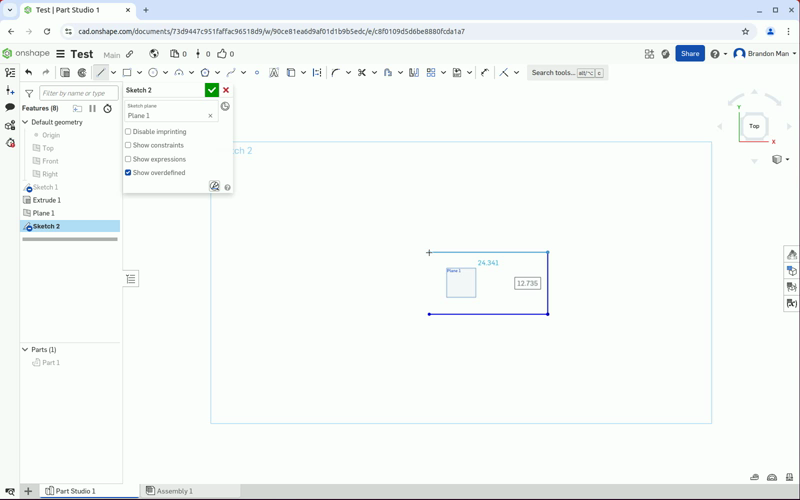
key_up(shift)
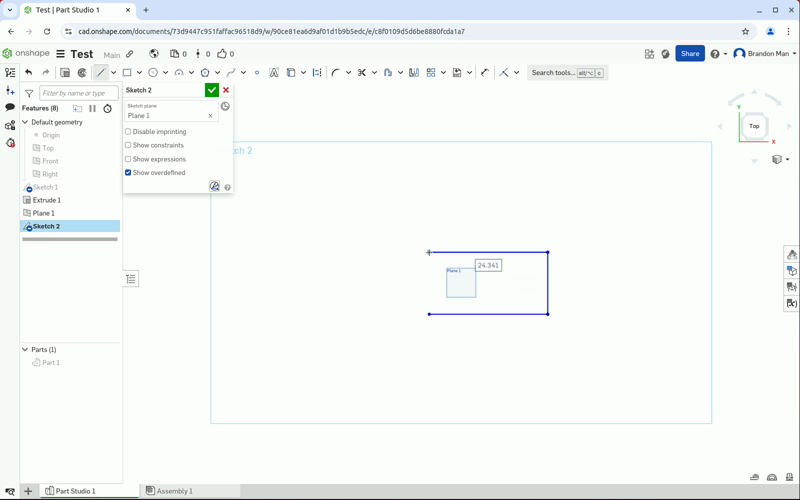
key_down(shift)
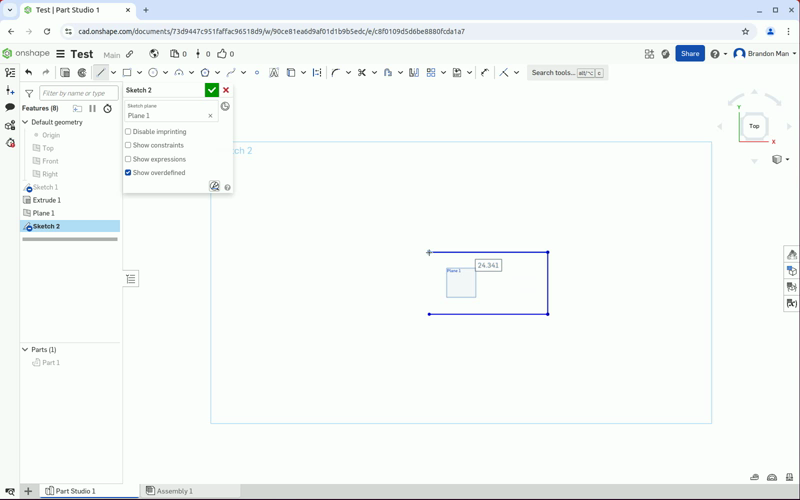
mouse_move(429, 314)
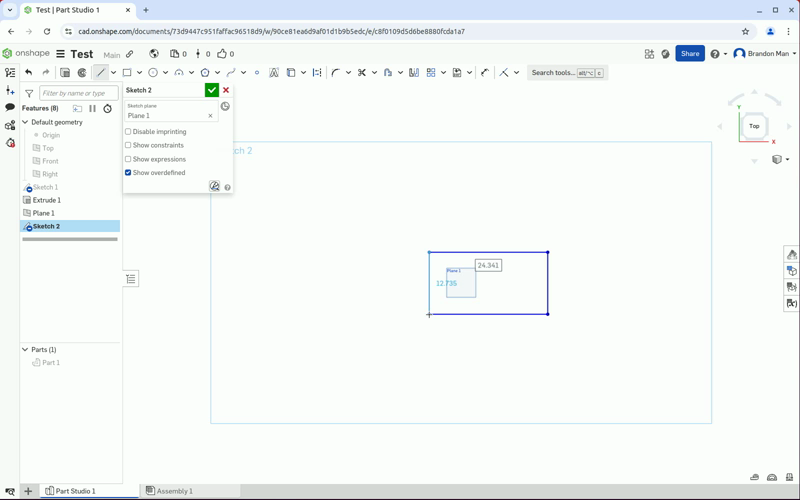
key_up(shift)
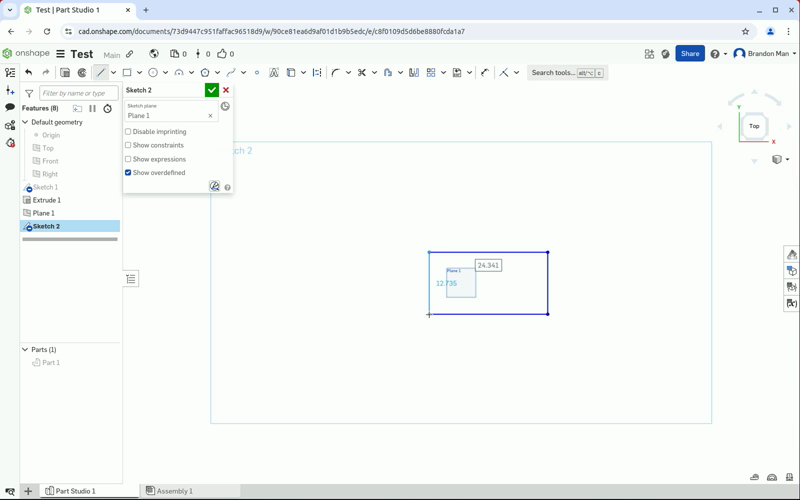
click(429, 314)
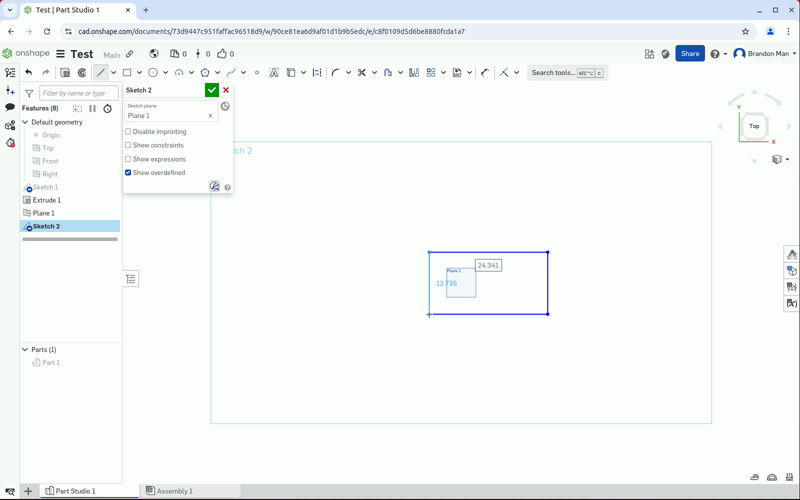
key(esc)
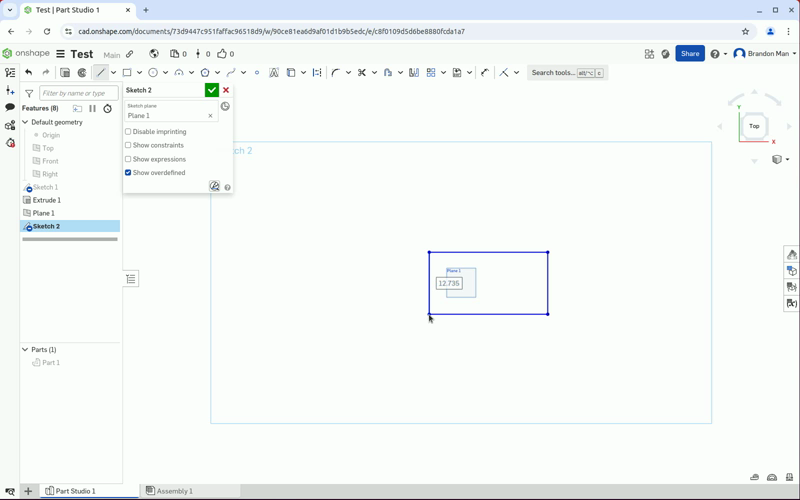
mouse_move(489, 290)
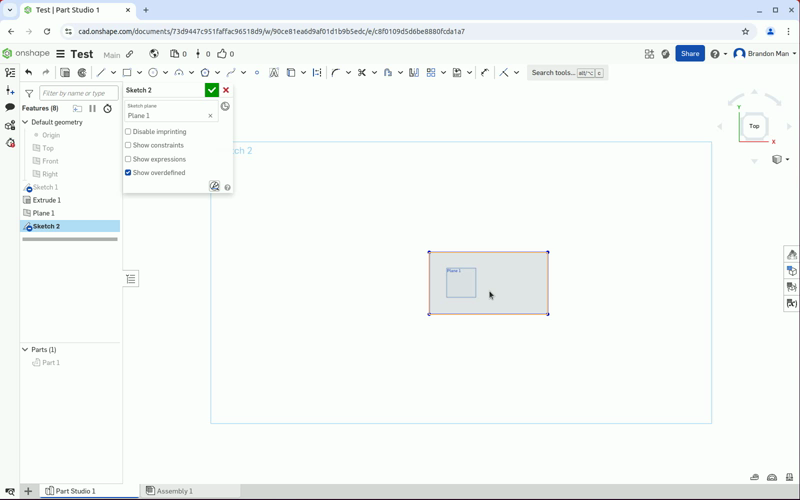
click(489, 290)
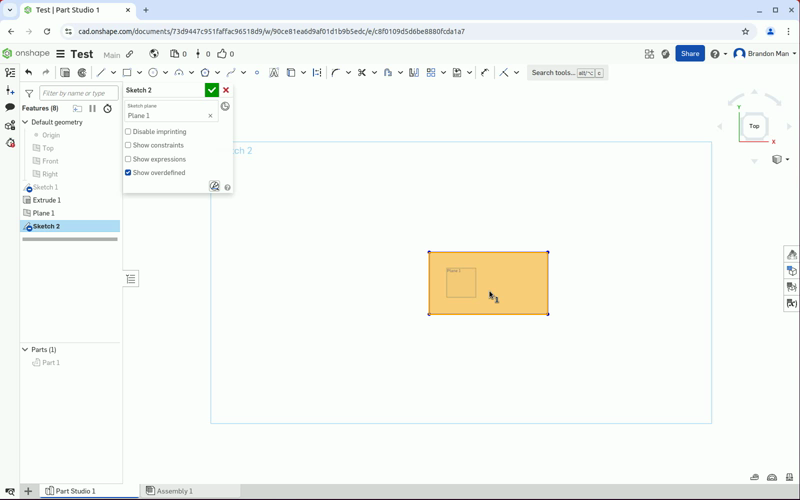
mouse_move(73, 352)
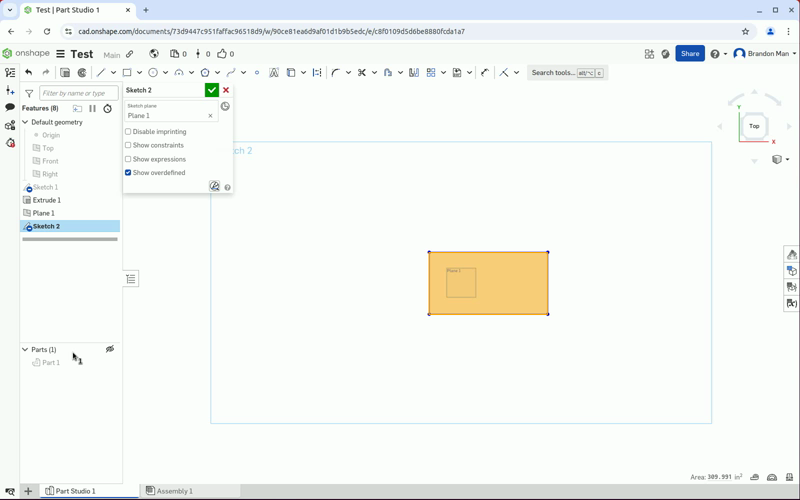
key(shift+y)
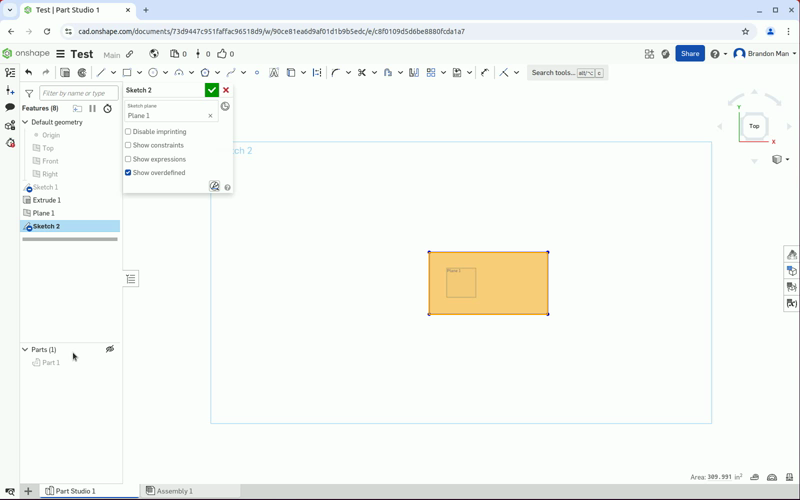
key(shift+e)
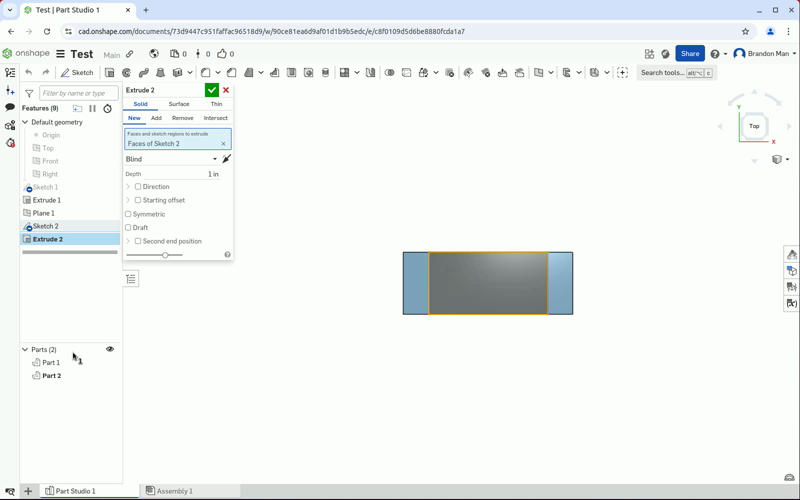
mouse_move(143, 106)
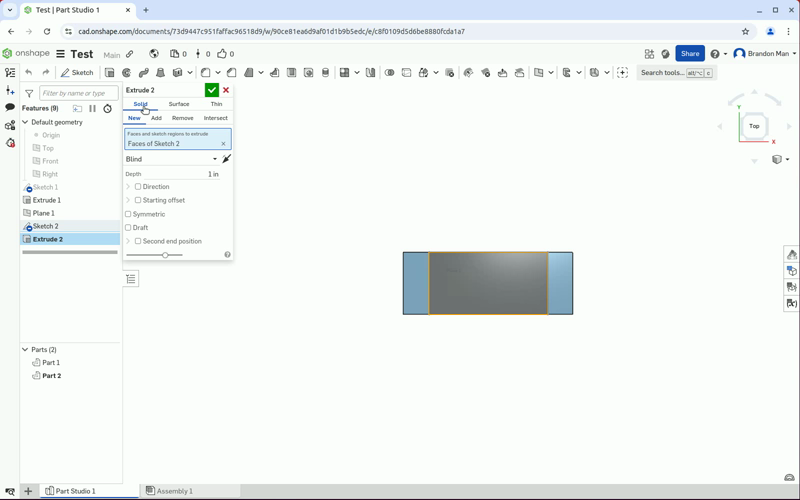
click(143, 106)
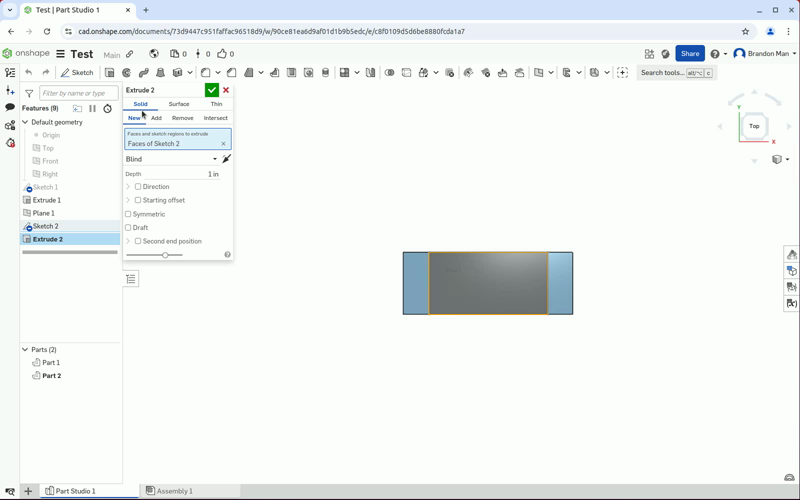
mouse_move(137, 120)
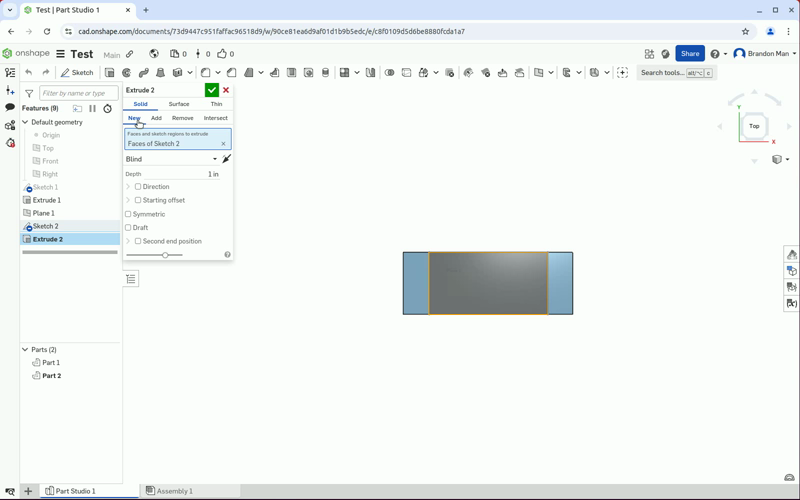
click(137, 120)
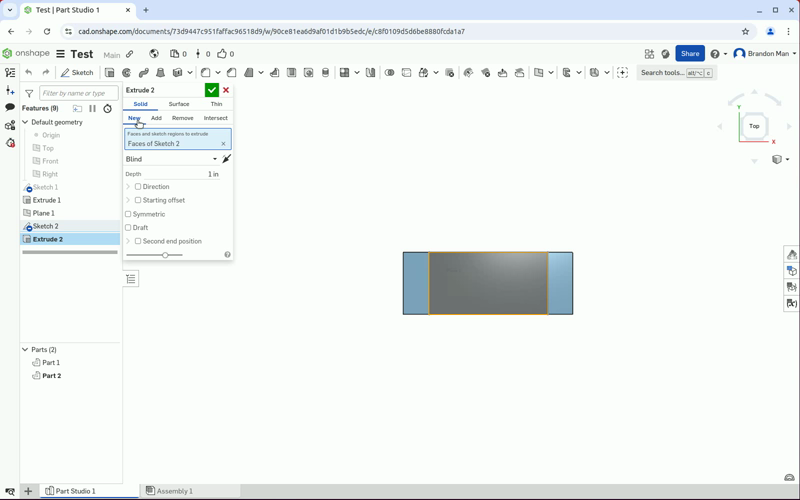
key(tab, 4)
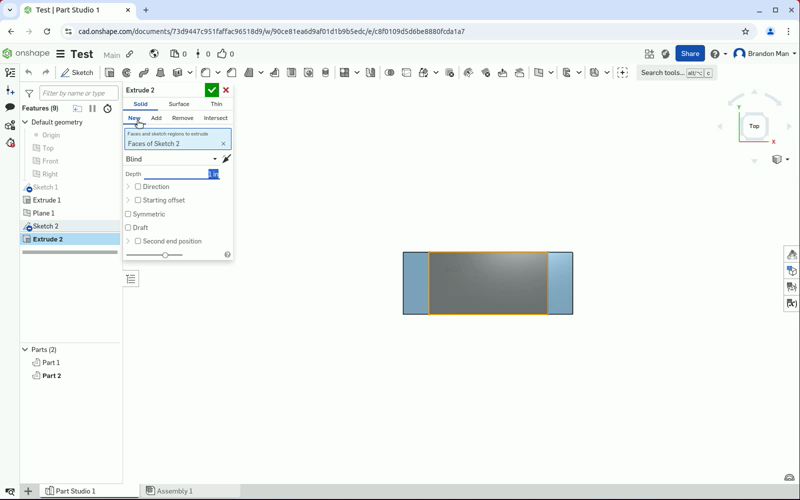
text(3.129)
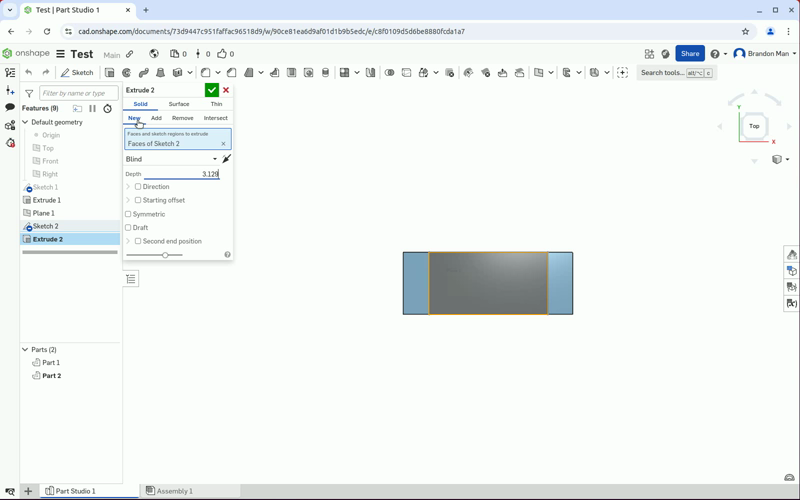
key(tab, 3)
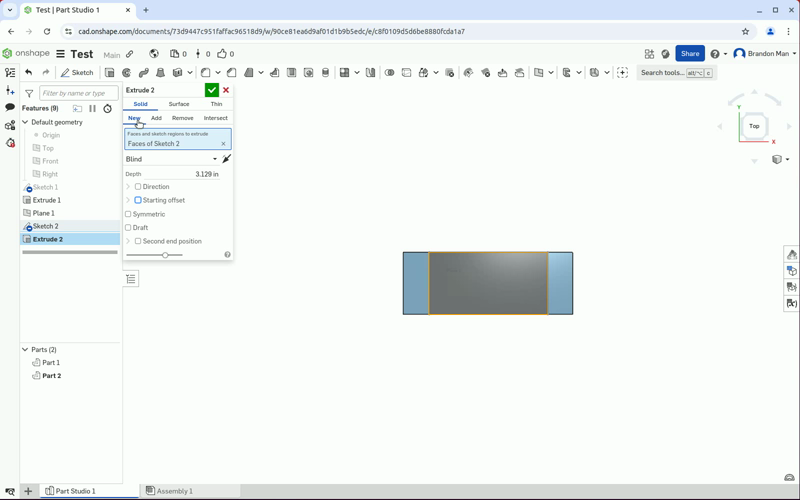
key(tab, 2)
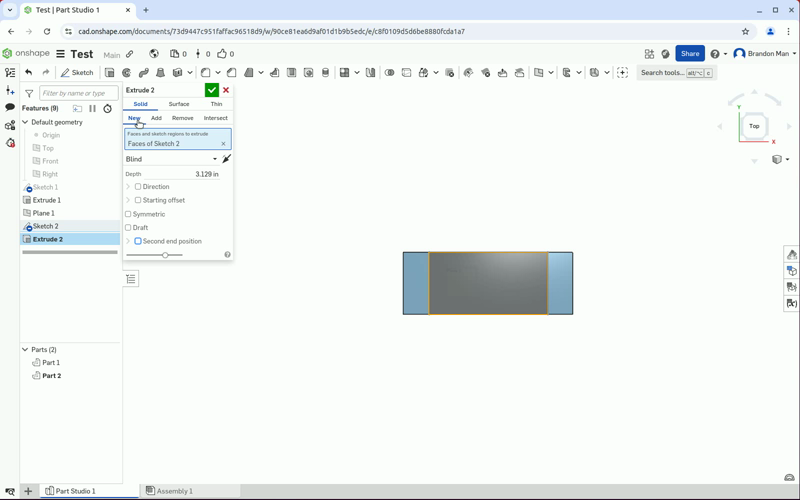
key(space)
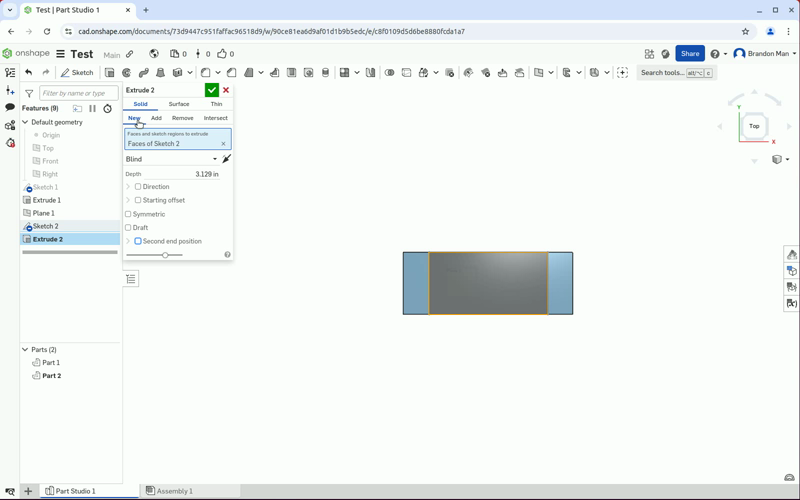
key(tab, 3)
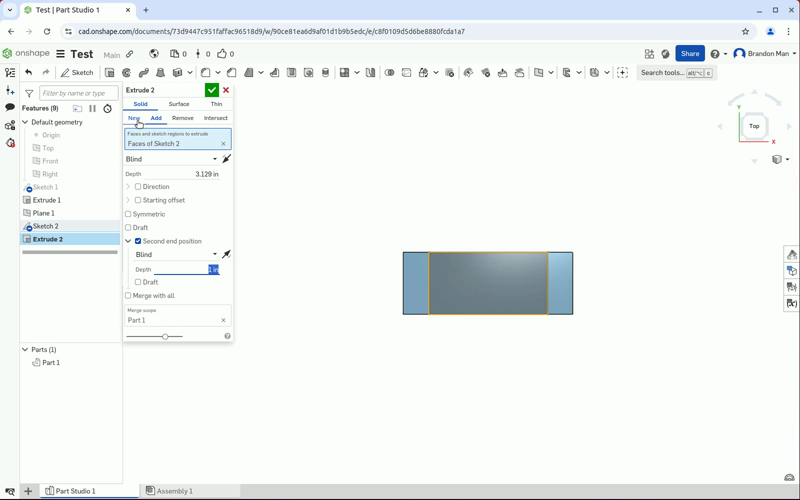
text(12.758)
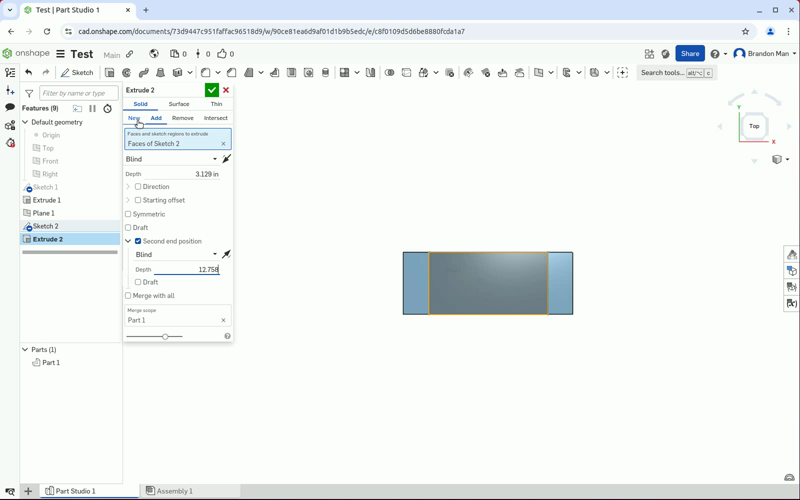
key(enter)
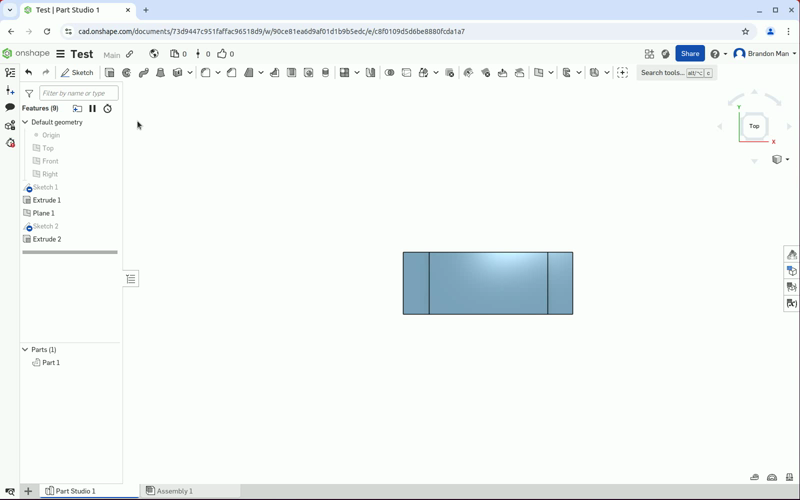
key(shift+h)
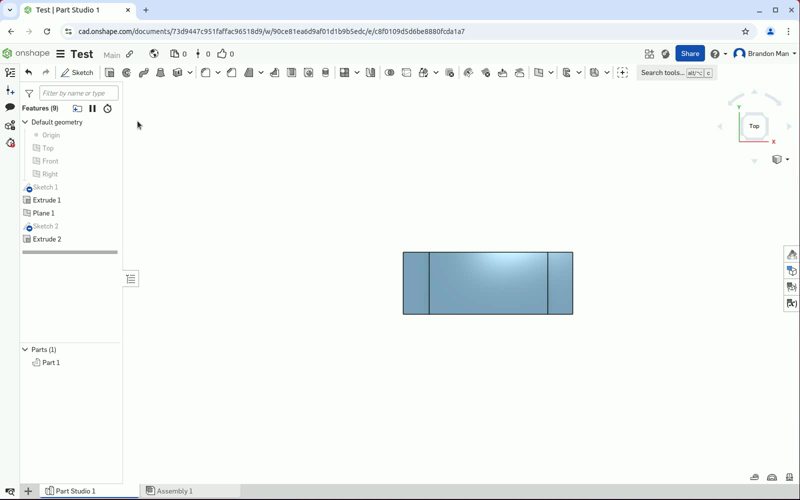
key(shift+h)
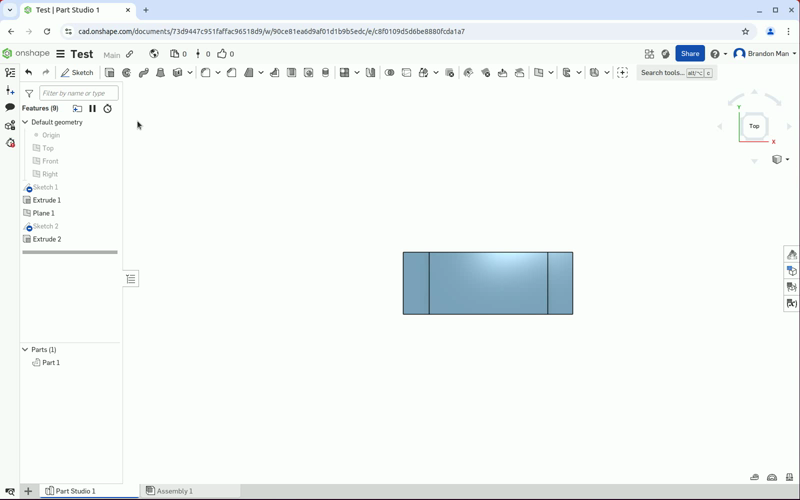
mouse_move(73, 189)
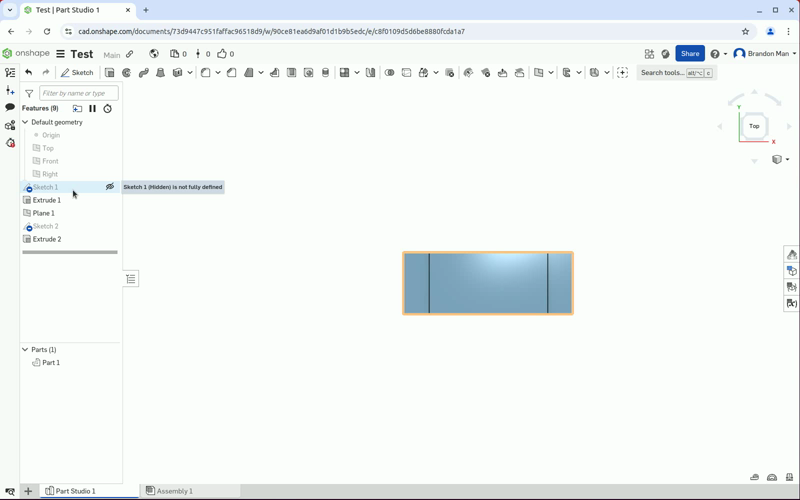
click(73, 189)
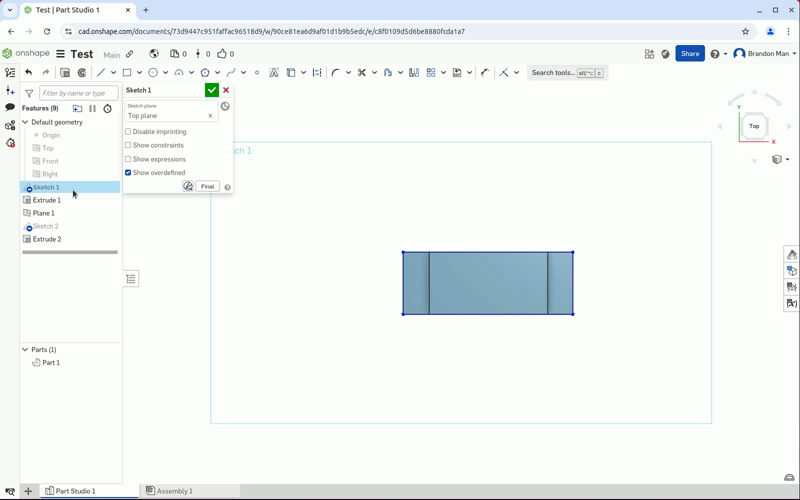
mouse_move(229, 92)
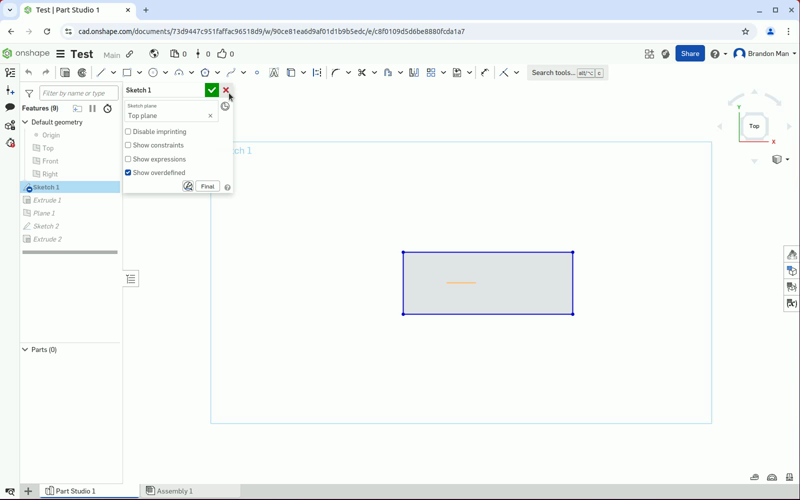
click(229, 92)
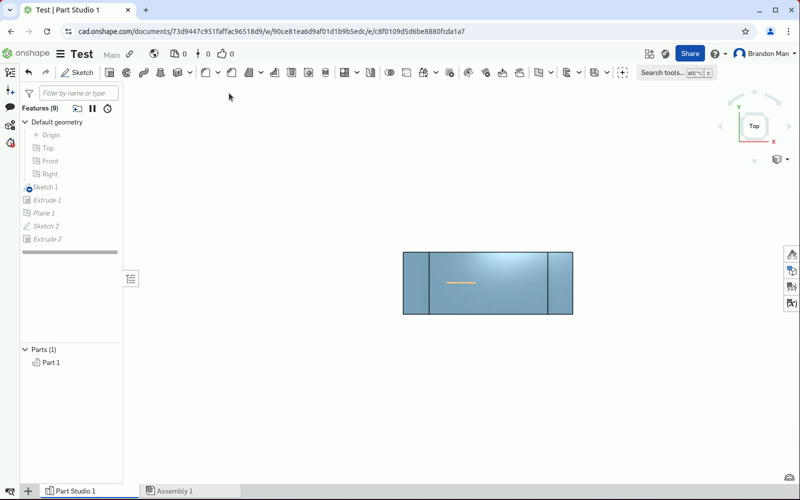
mouse_move(541, 75)
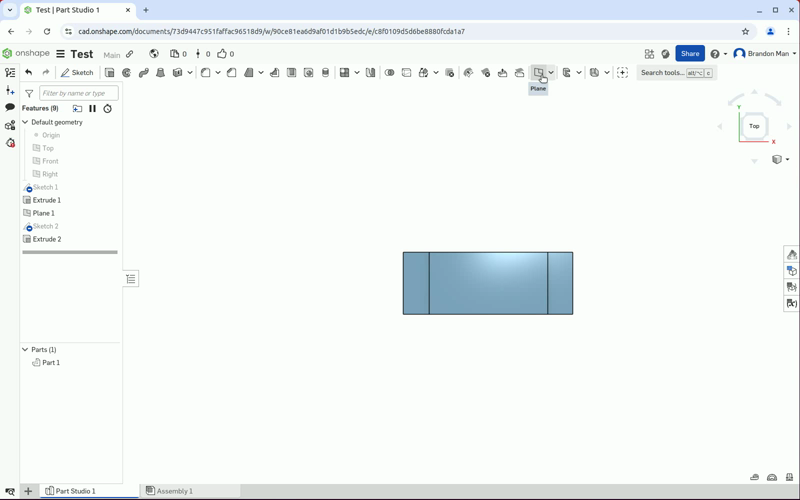
click(541, 75)
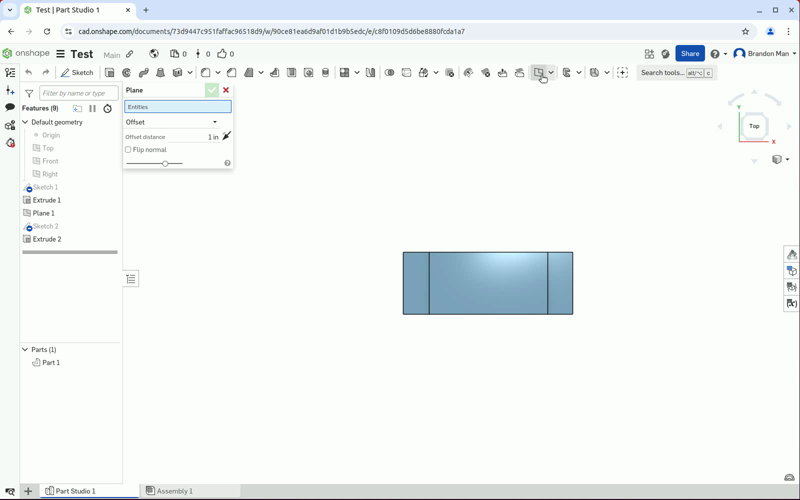
mouse_move(73, 150)
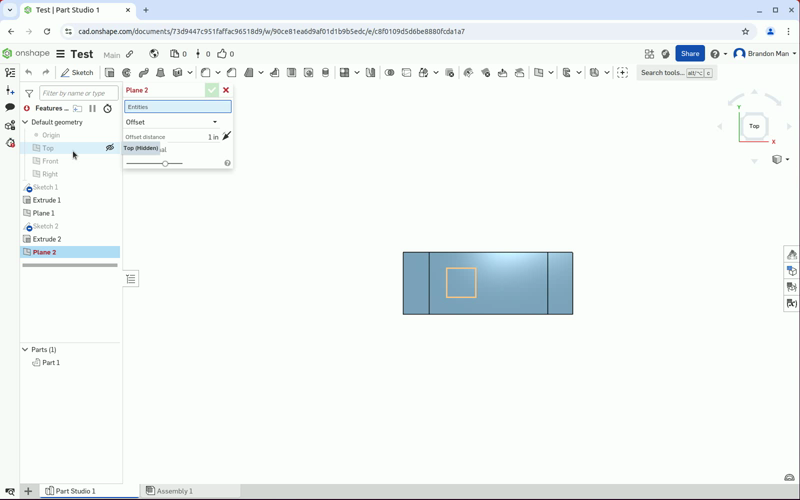
click(73, 150)
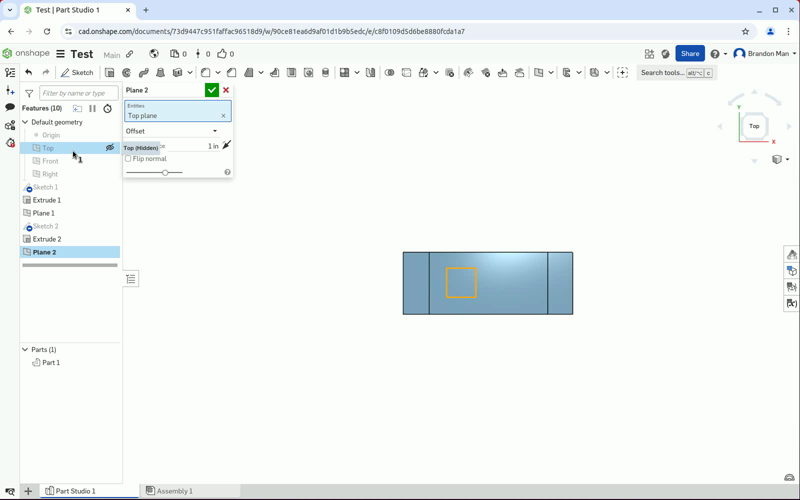
key(tab, 2)
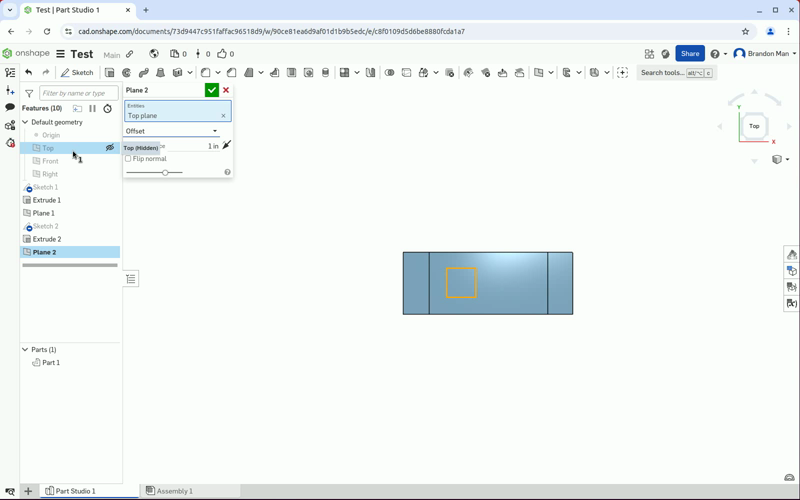
text(5.792)
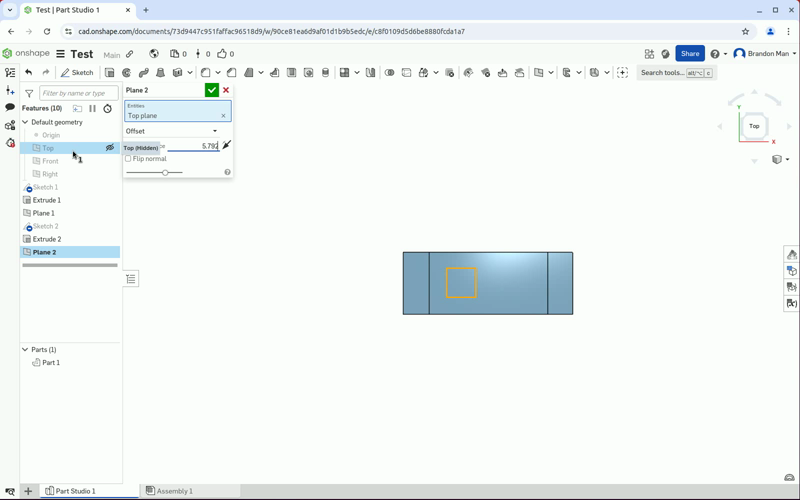
key(enter, 2)
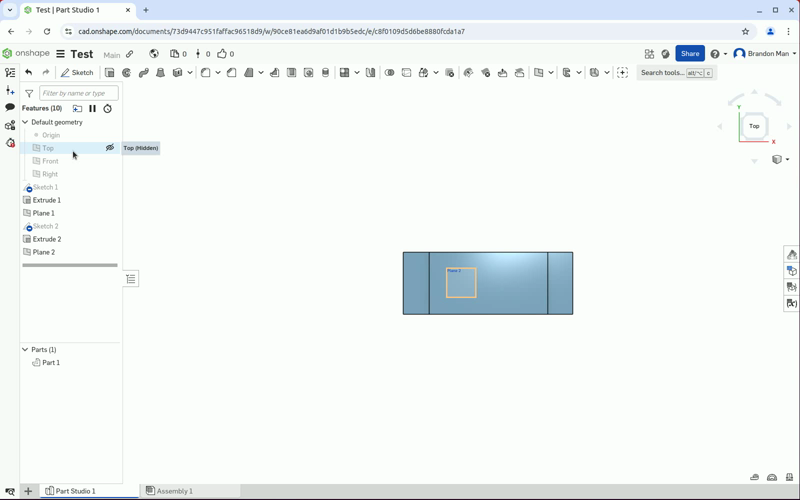
key(shift+s)
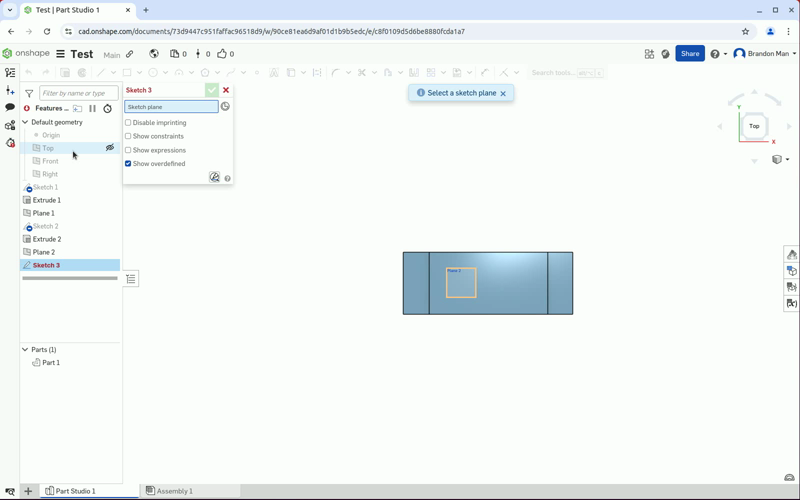
mouse_move(73, 254)
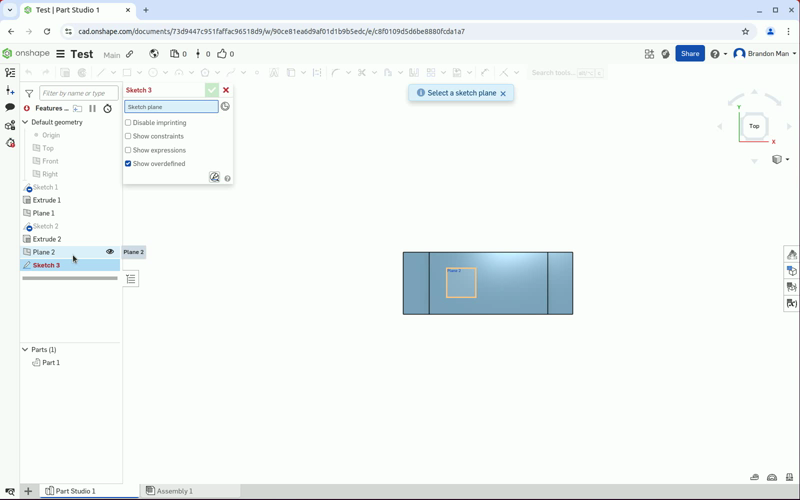
click(73, 254)
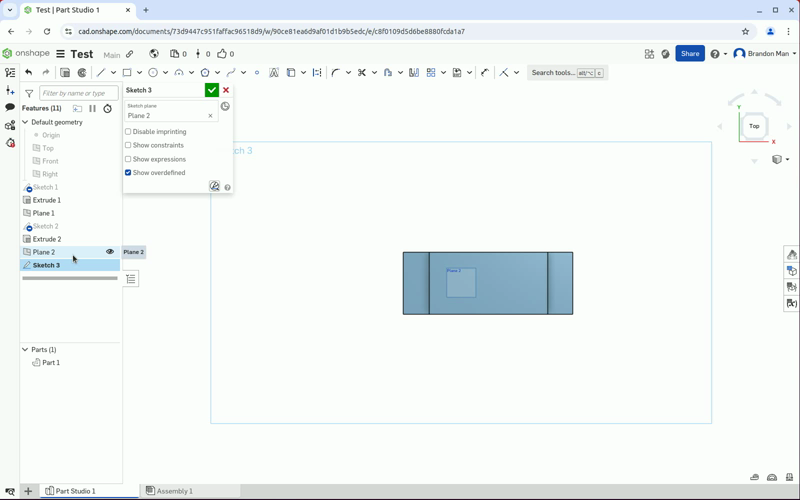
mouse_move(73, 352)
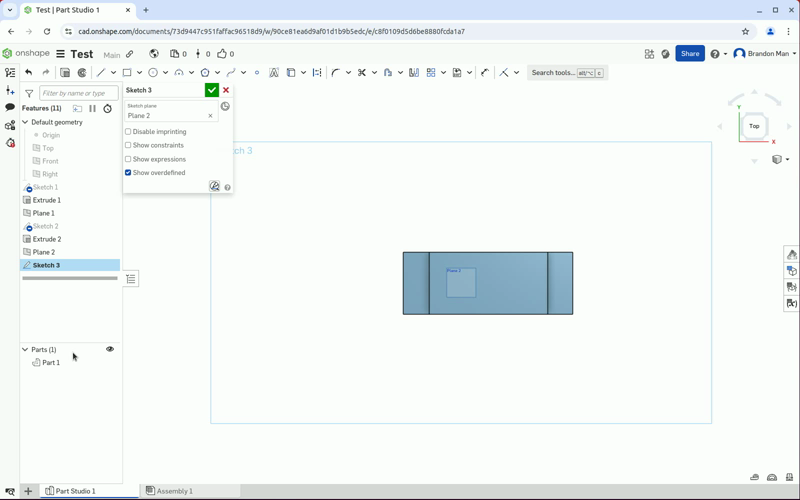
key(y)
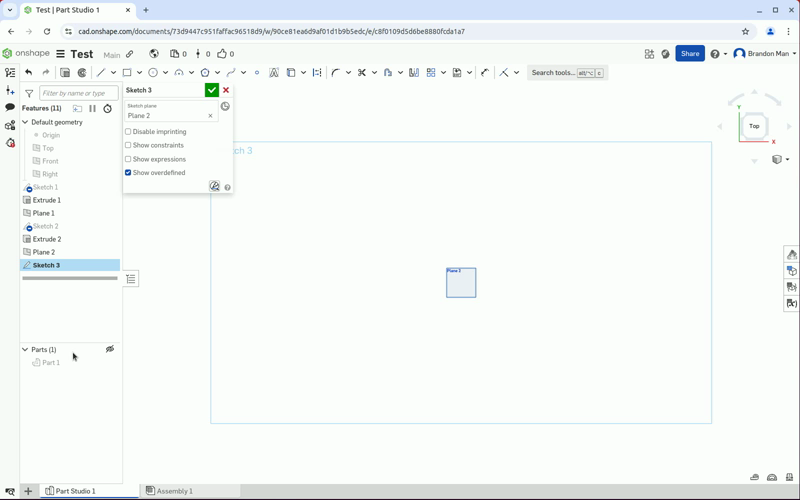
key(c)
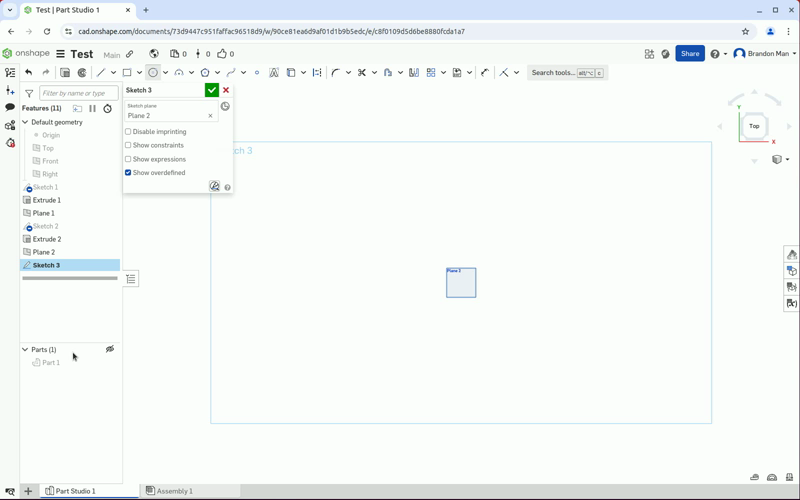
key_down(shift)
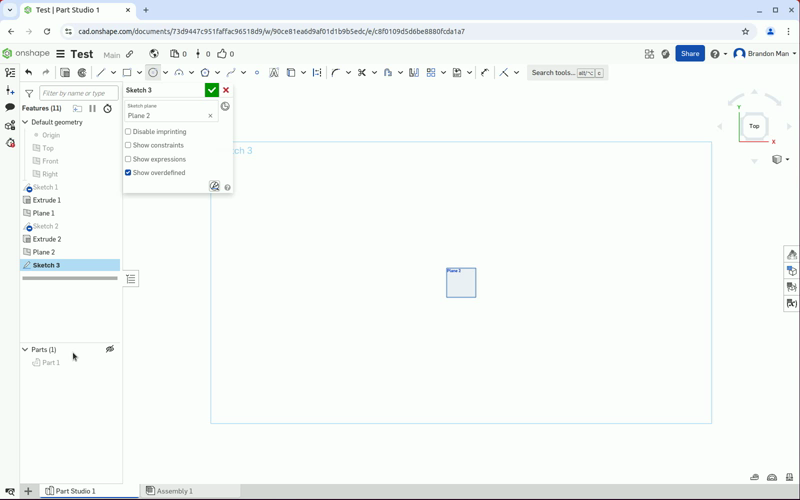
mouse_move(461, 282)
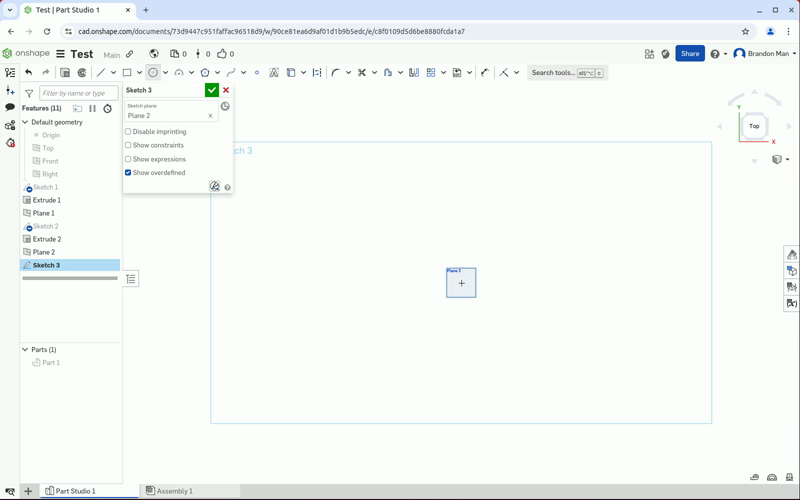
click(461, 282)
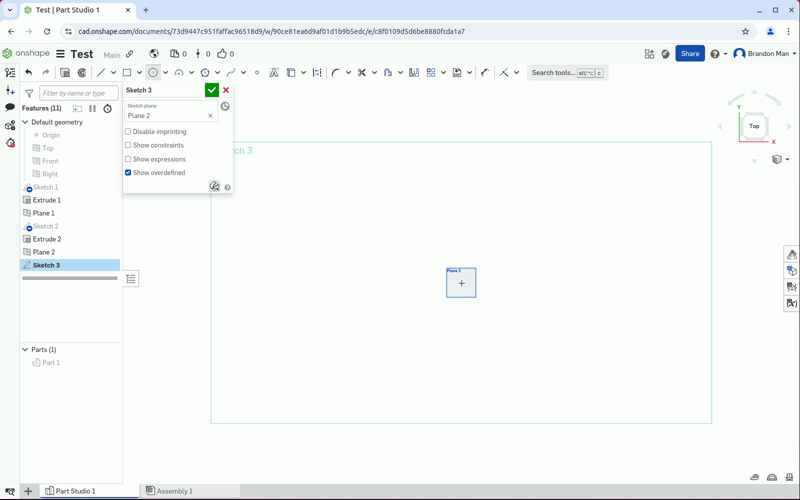
key_up(shift)
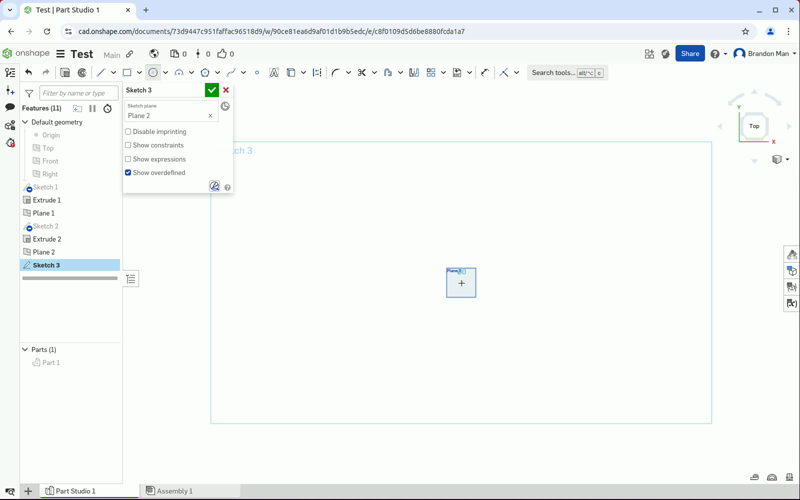
mouse_move(489, 282)
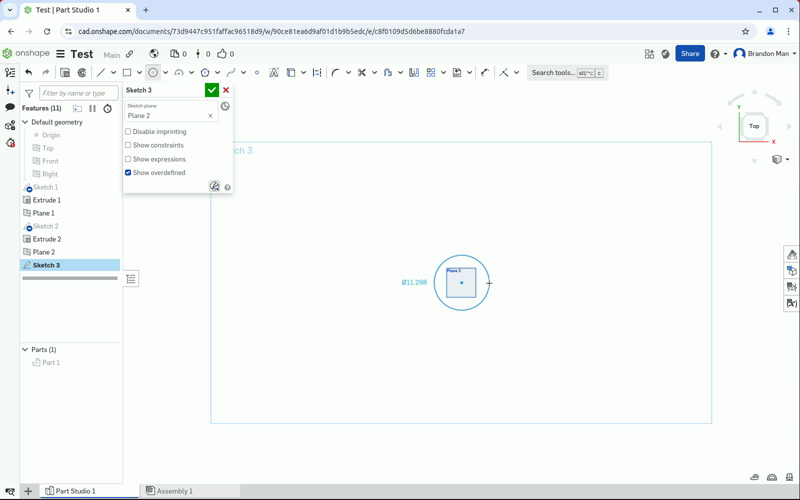
click(489, 282)
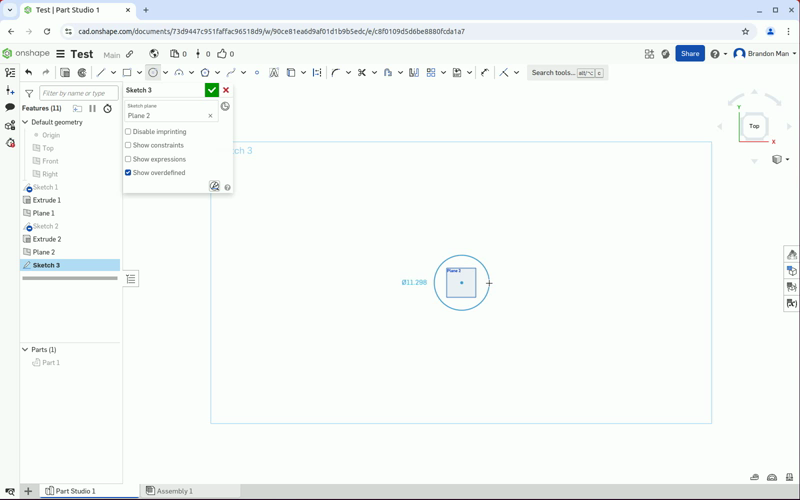
key(esc)
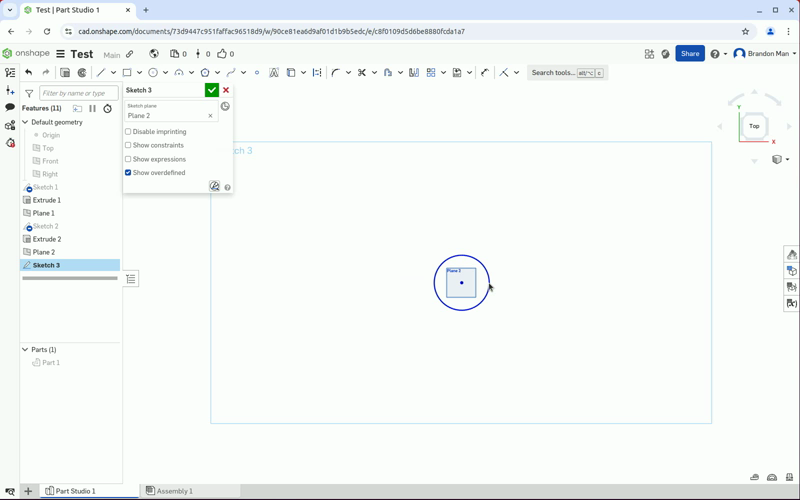
mouse_move(483, 279)
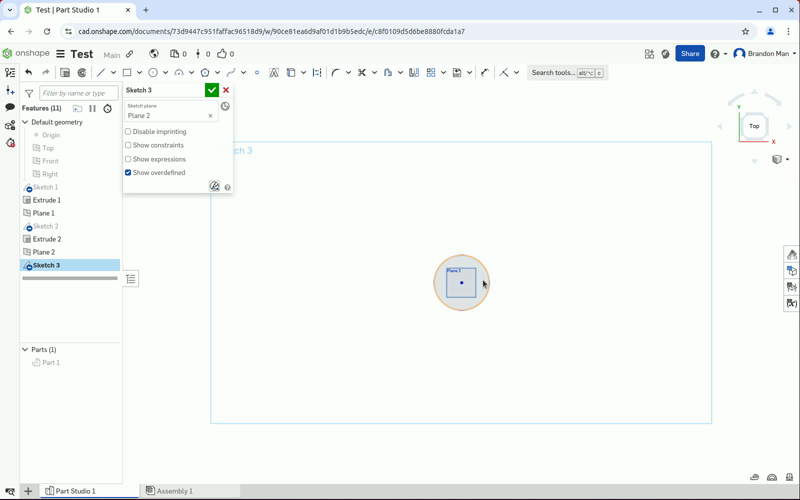
click(483, 279)
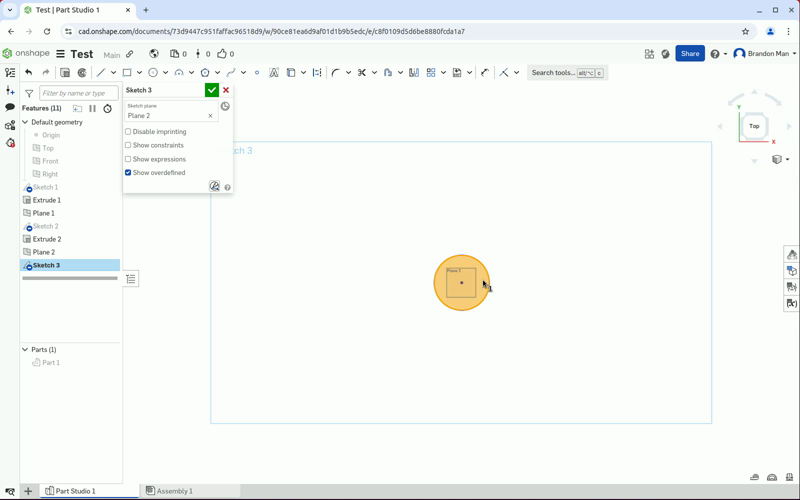
mouse_move(73, 352)
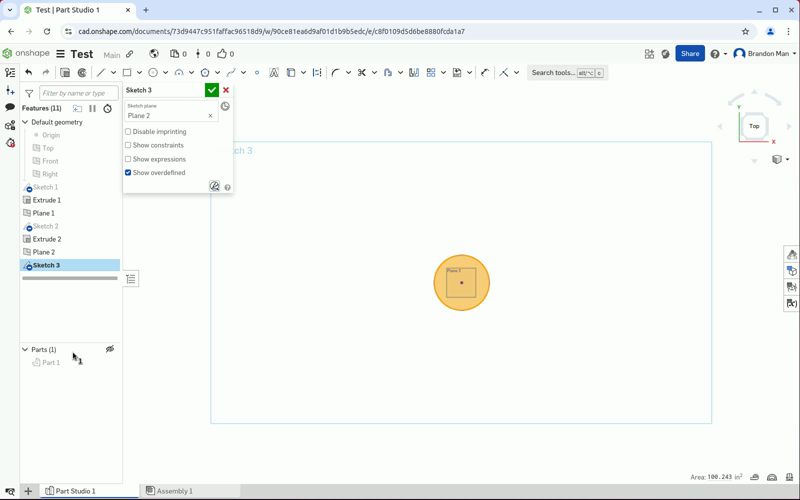
key(shift+y)
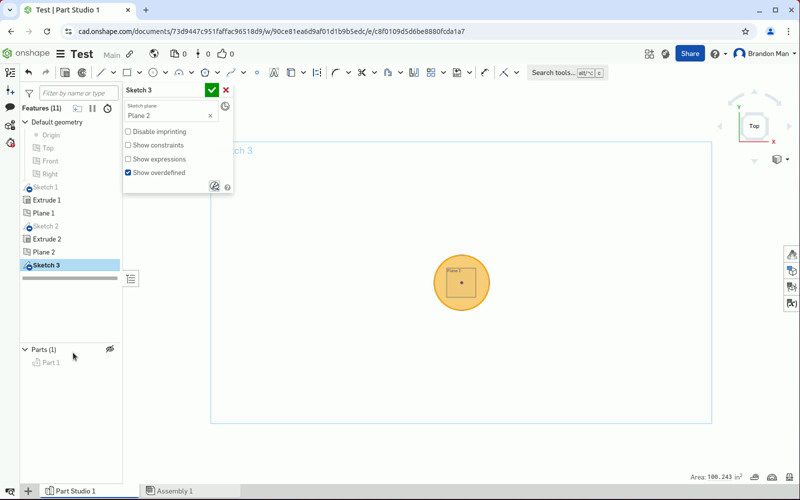
key(shift+e)
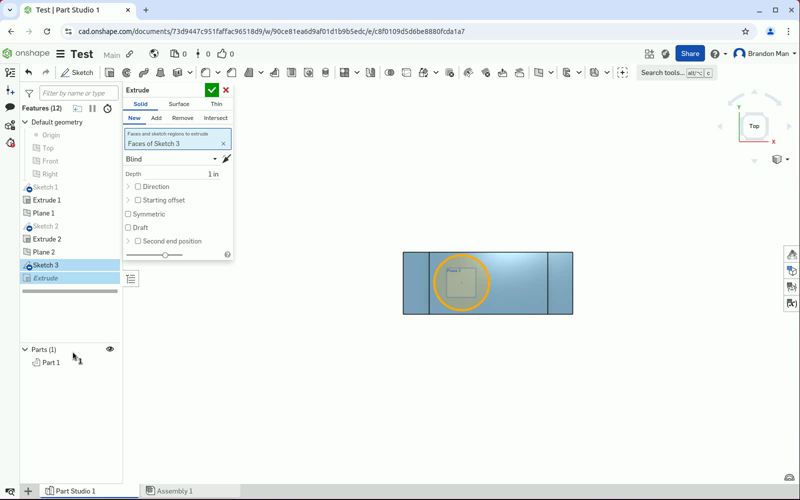
mouse_move(143, 106)
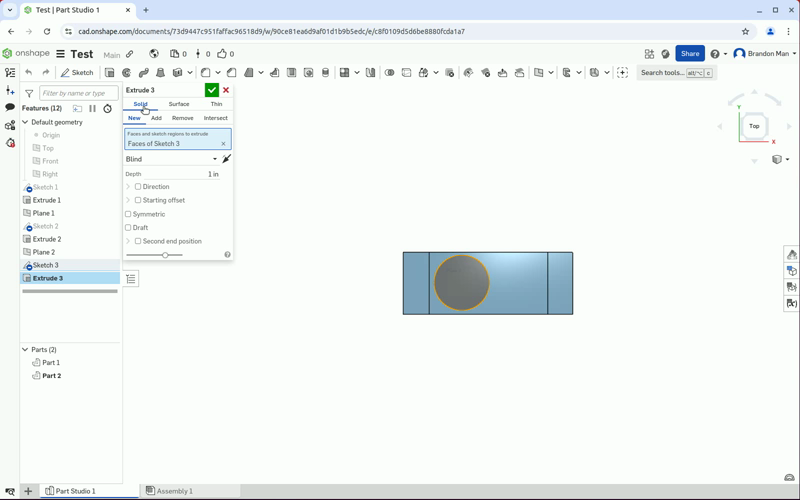
click(143, 106)
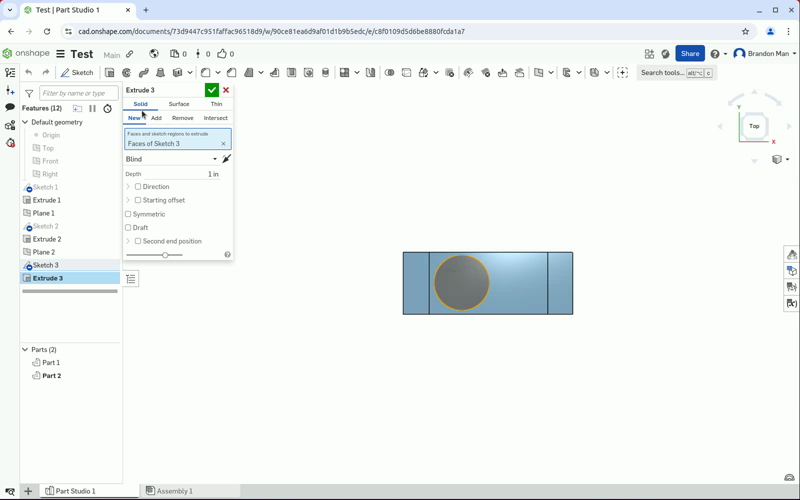
mouse_move(137, 120)
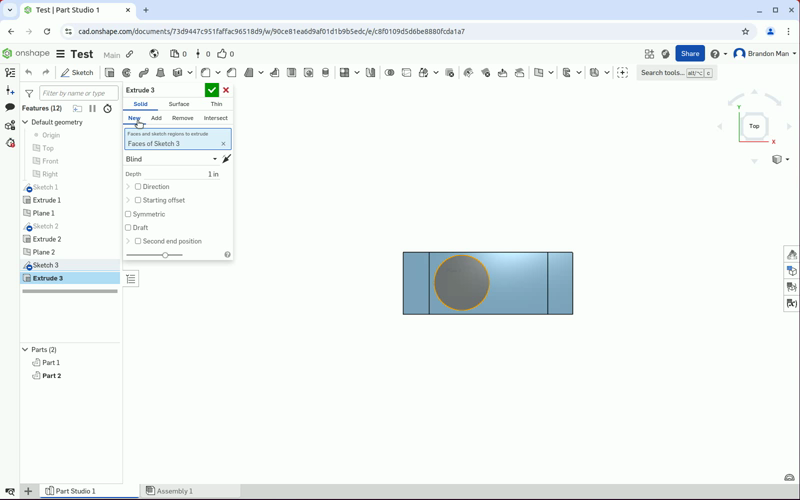
click(137, 120)
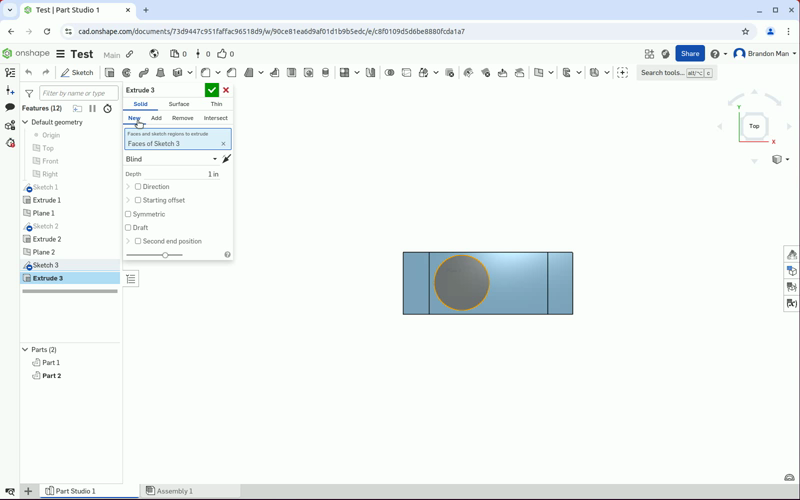
key(tab, 4)
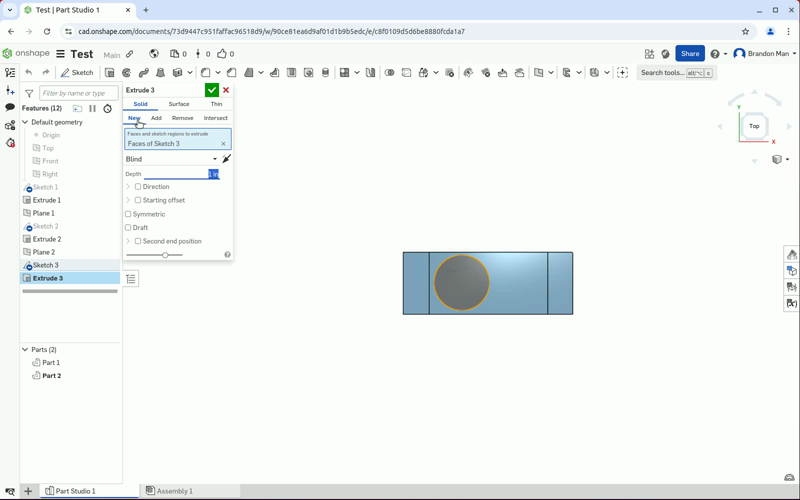
text(3.129)
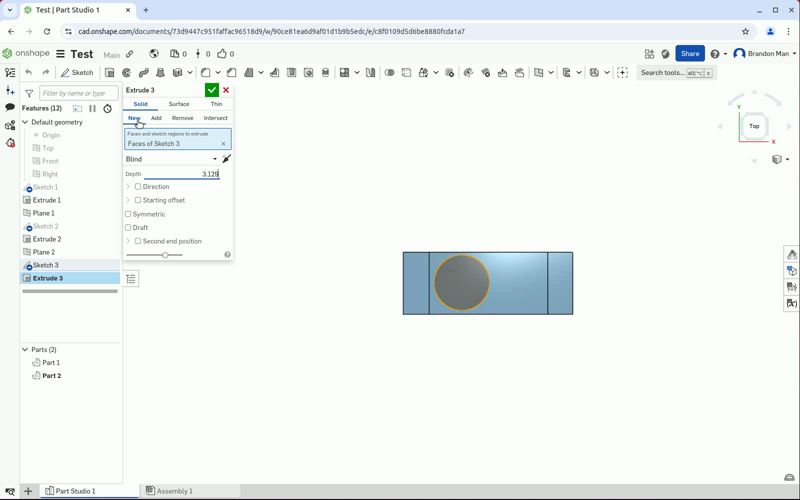
key(enter)
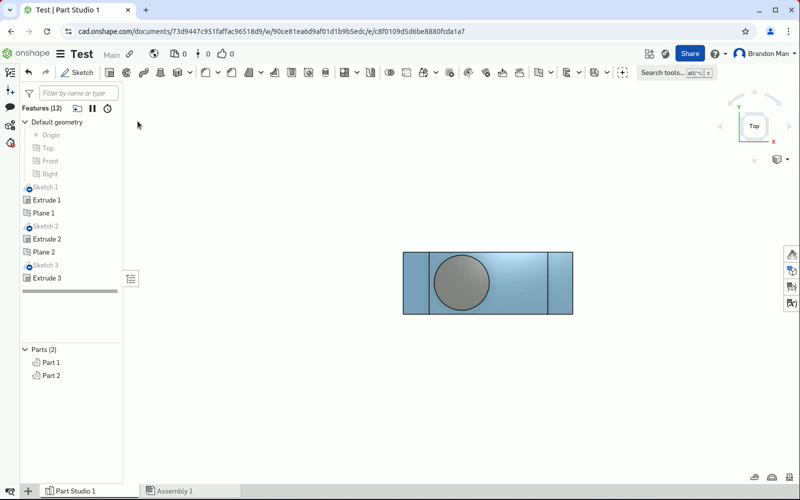
key(shift+h)
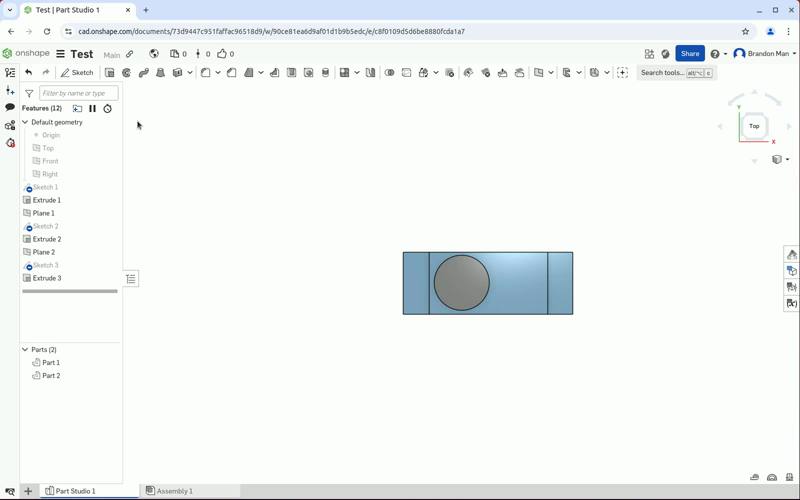
key(shift+h)
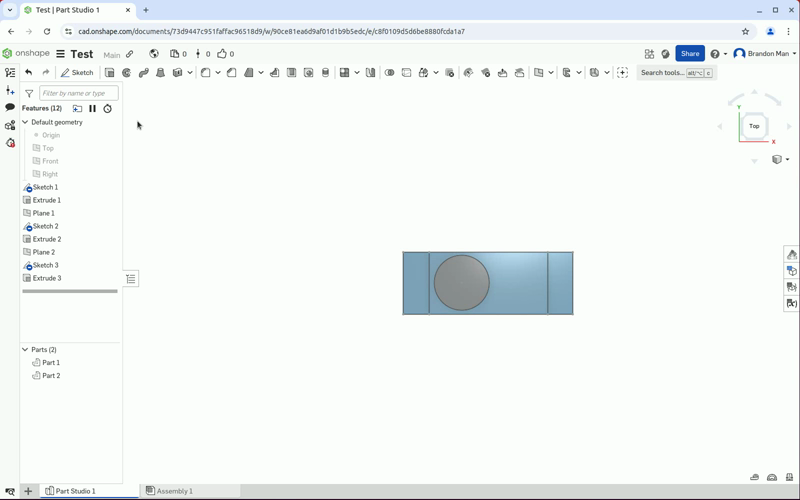
key(shift+7)
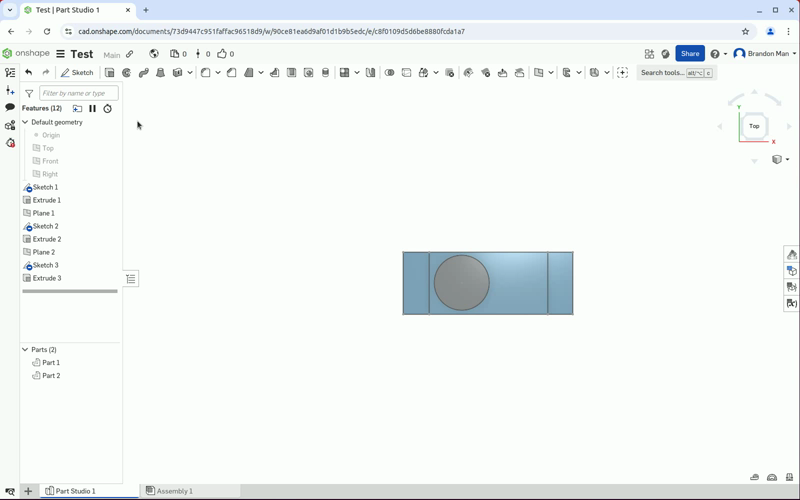
key(up, 3)
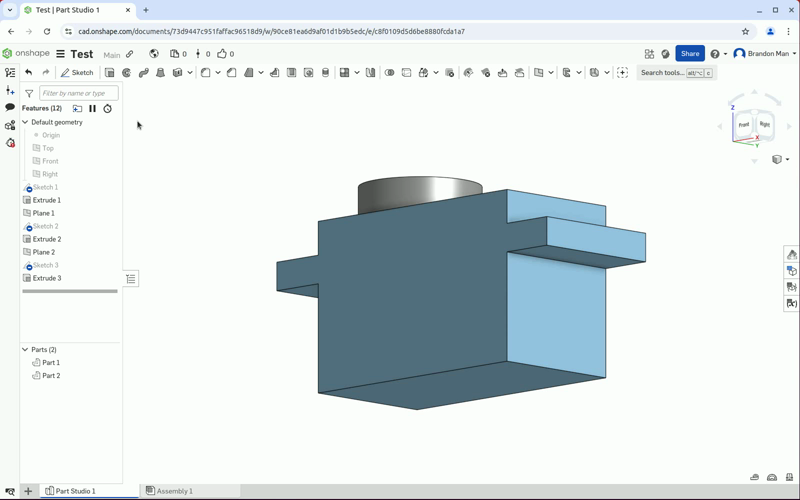
key(left, 3)
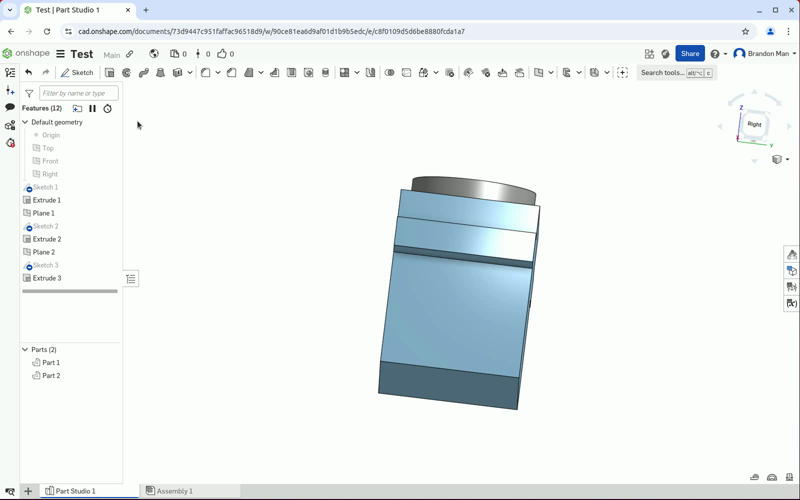
key(right, 3)
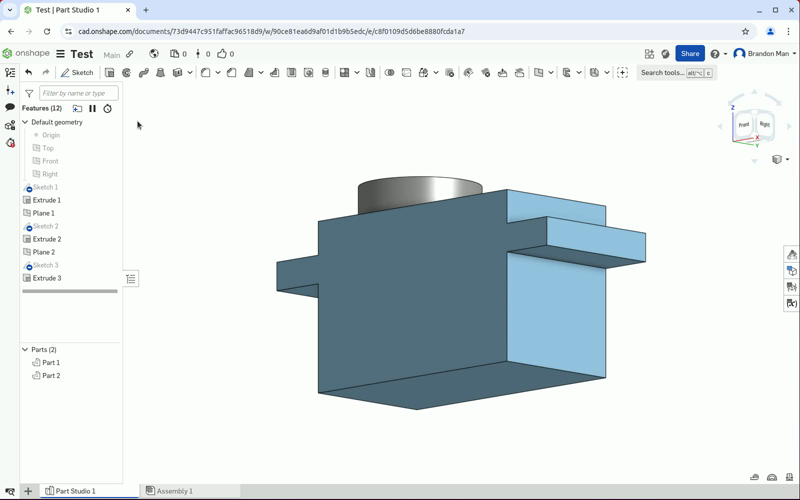
key(down, 3)
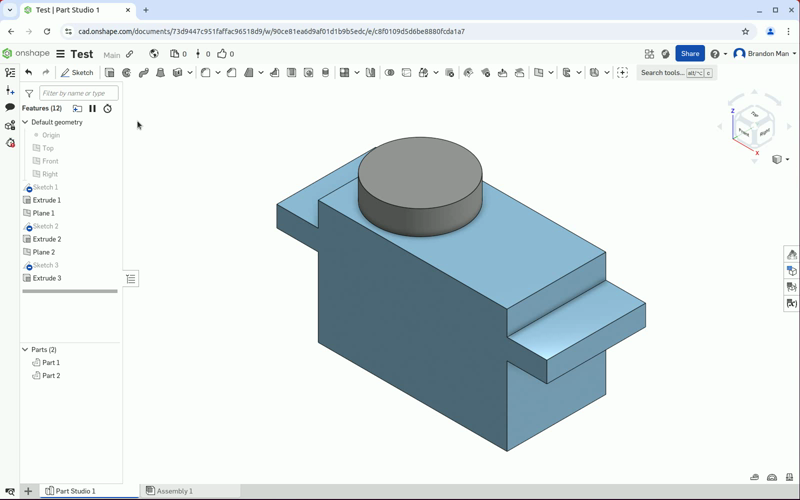
mouse_move(73, 189)
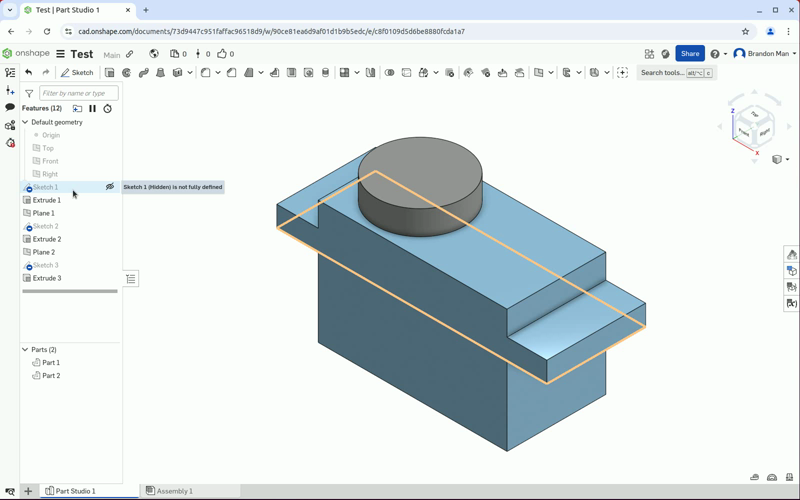
click(73, 189)